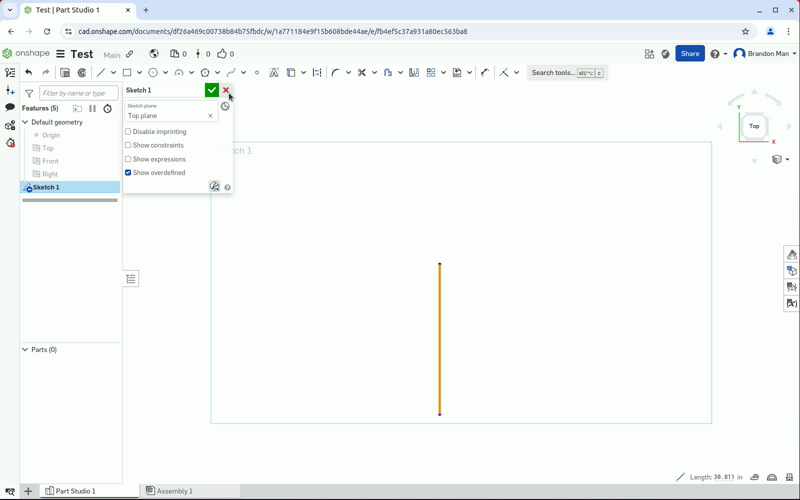
key(shift+h)
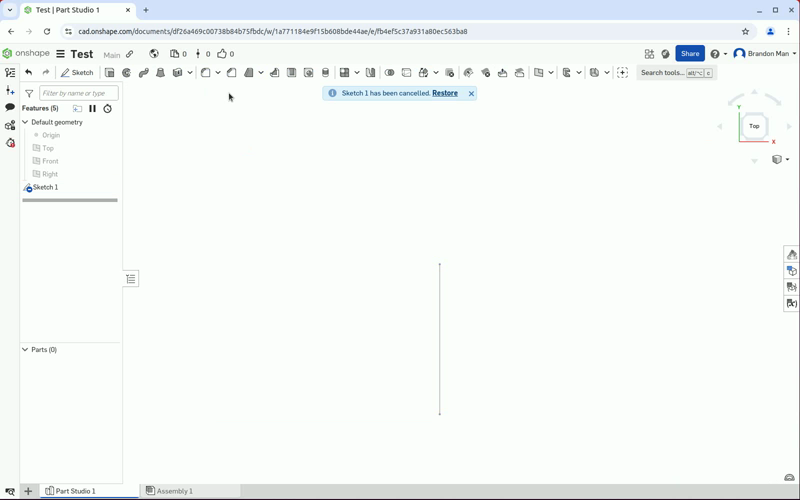
key(shift+s)
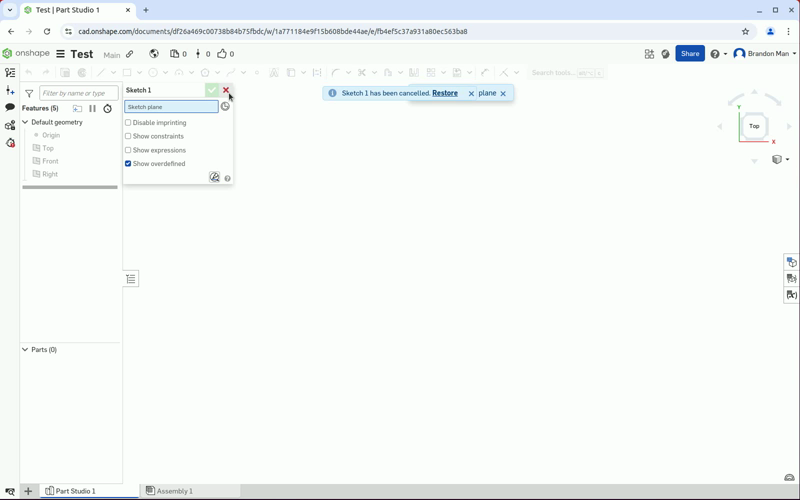
mouse_move(73, 150)
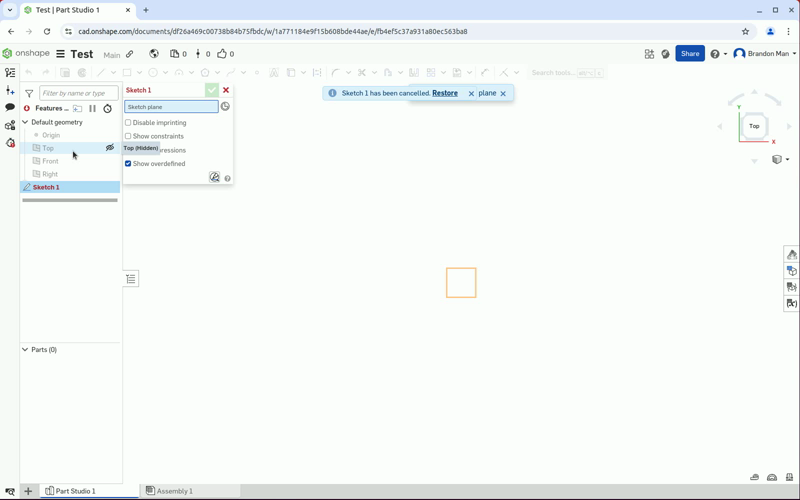
click(73, 150)
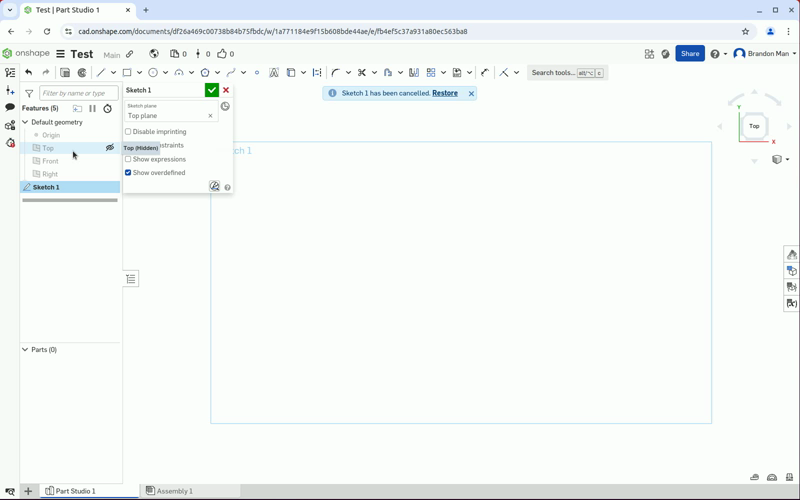
mouse_move(73, 352)
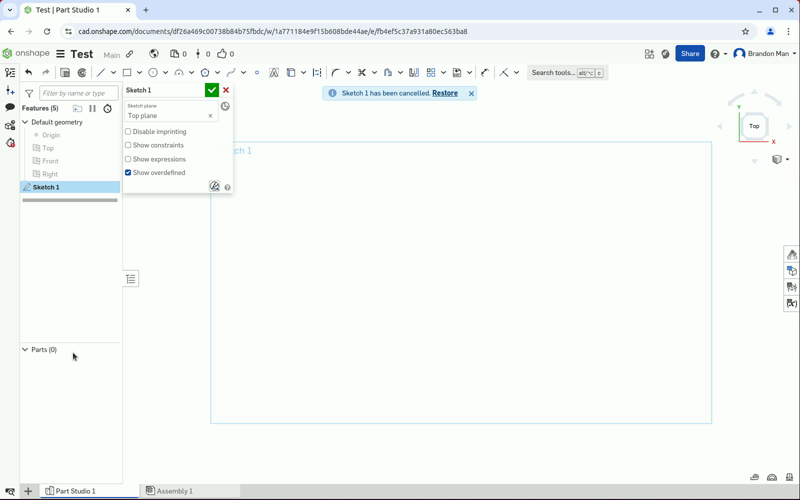
key(y)
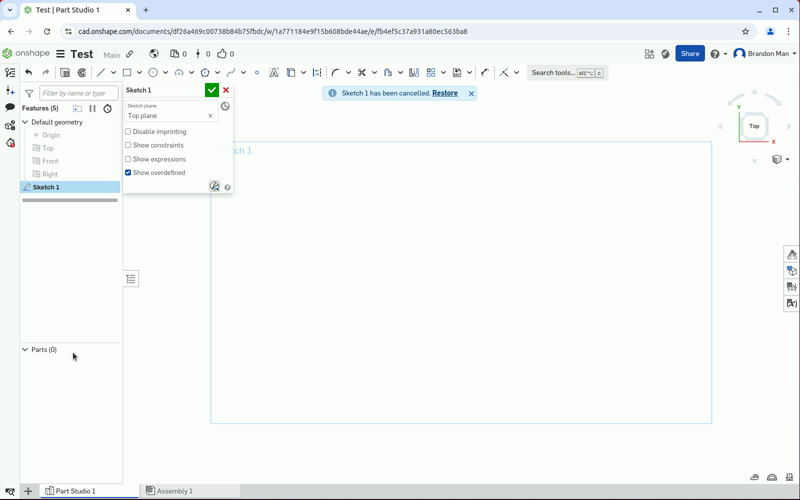
key(l)
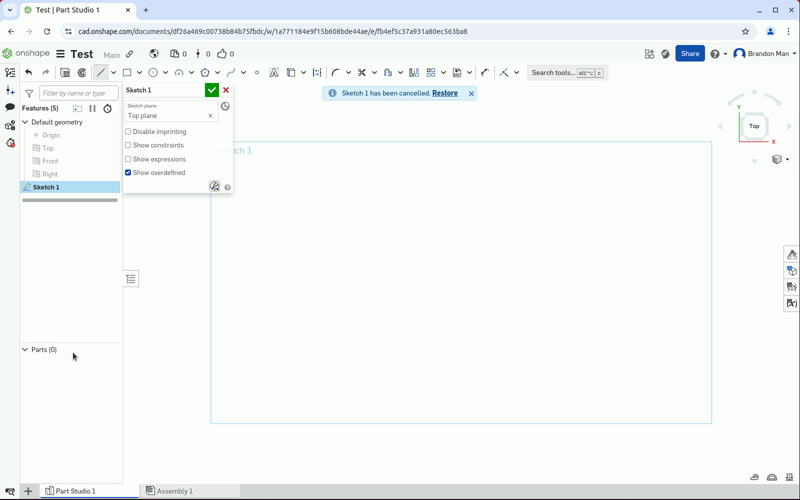
key_down(shift)
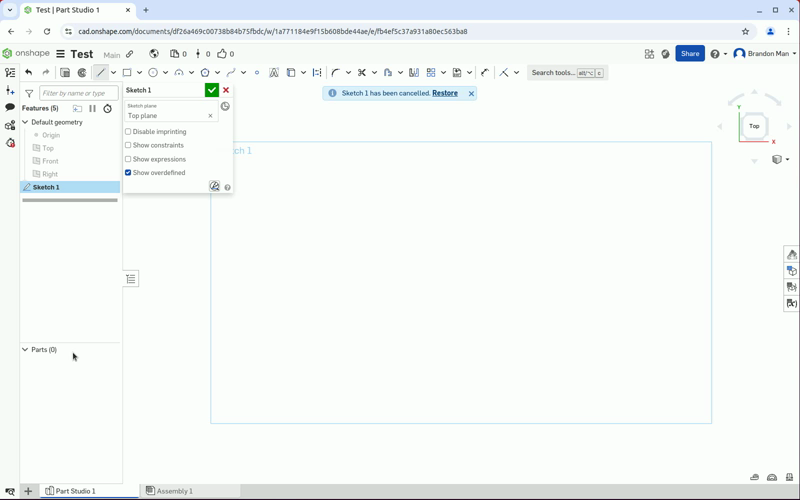
mouse_move(348, 339)
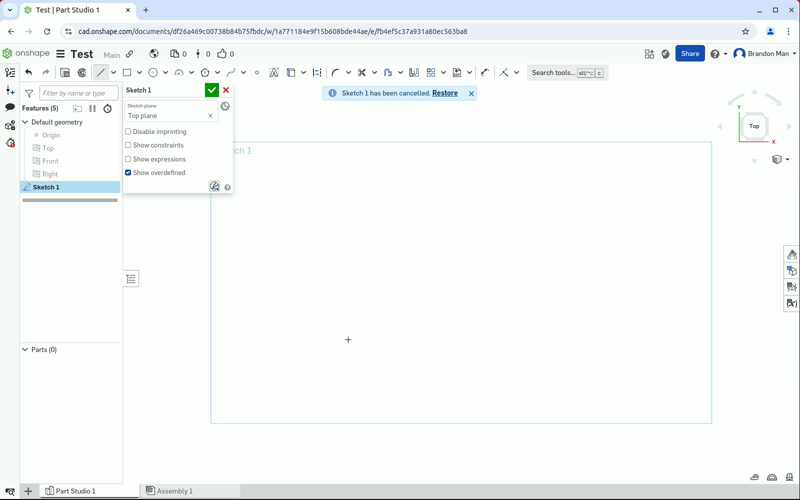
click(348, 339)
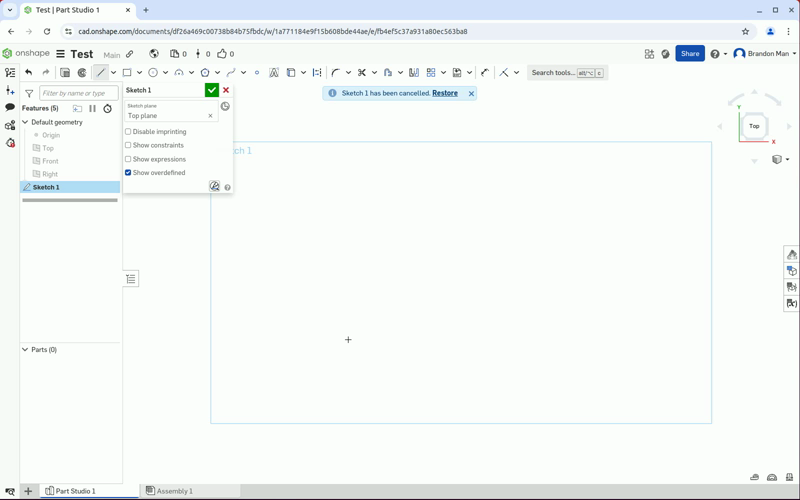
key_up(shift)
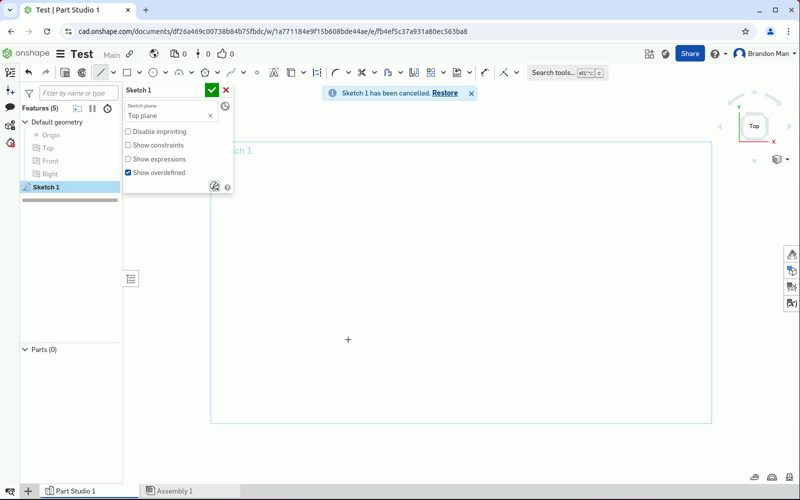
key_down(shift)
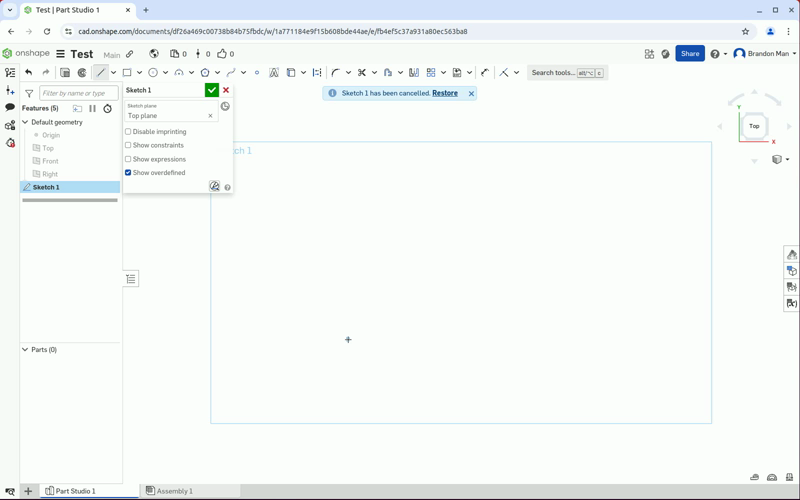
mouse_move(568, 339)
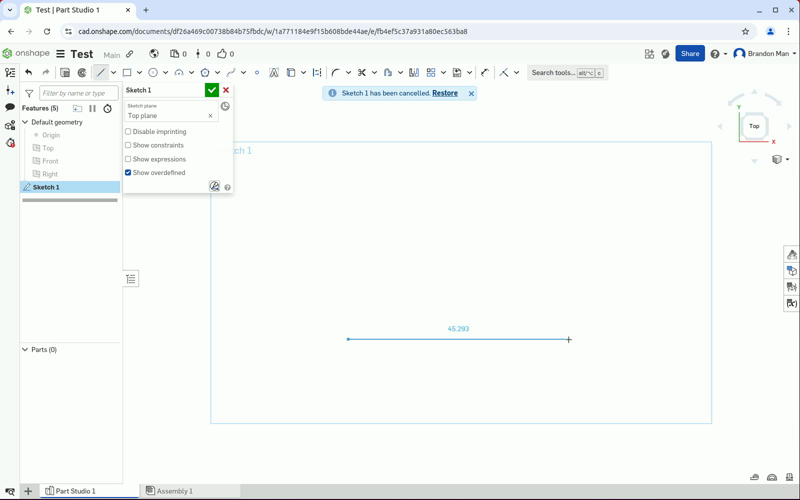
click(568, 339)
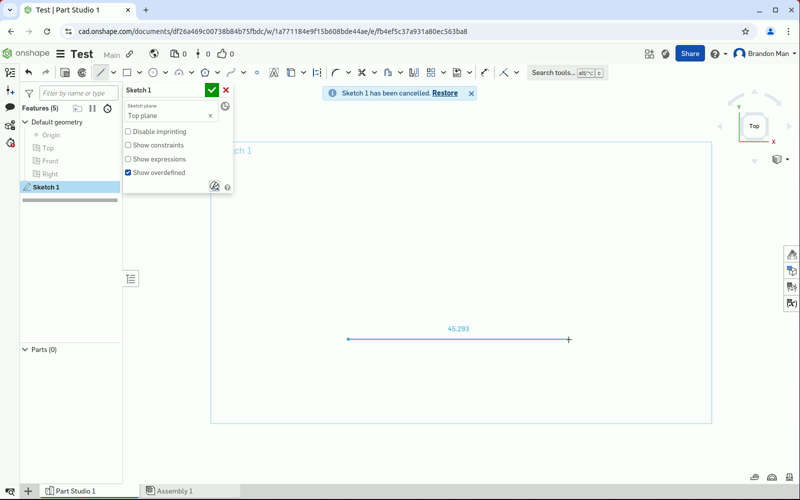
key_up(shift)
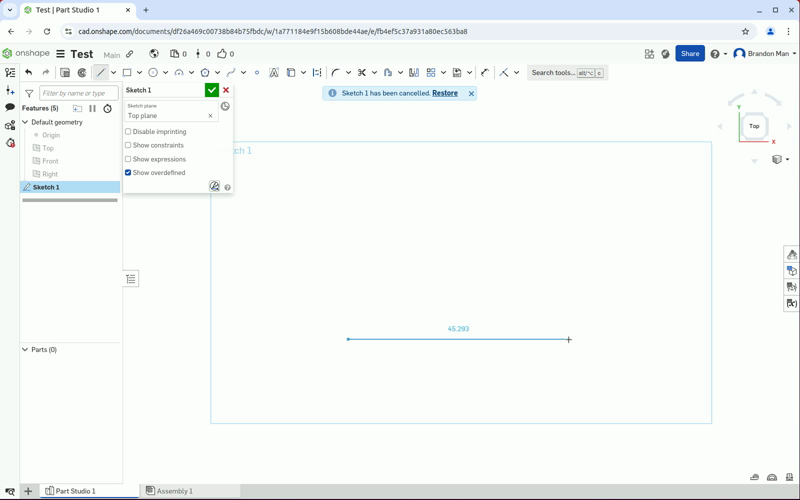
key_down(shift)
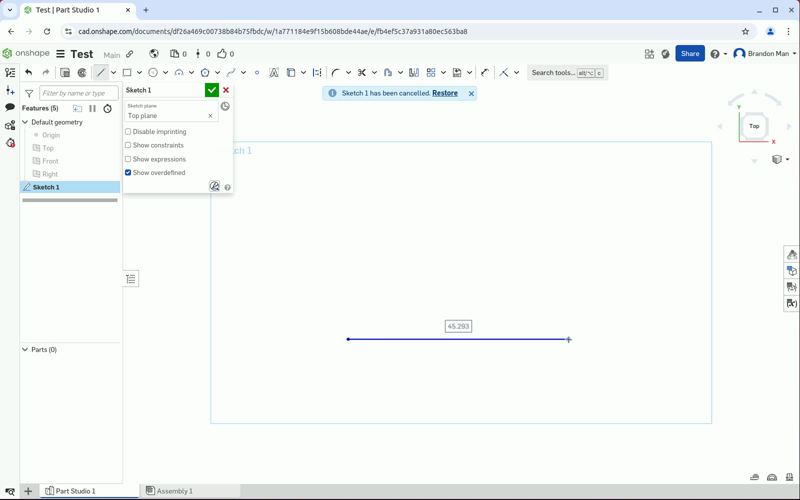
mouse_move(568, 213)
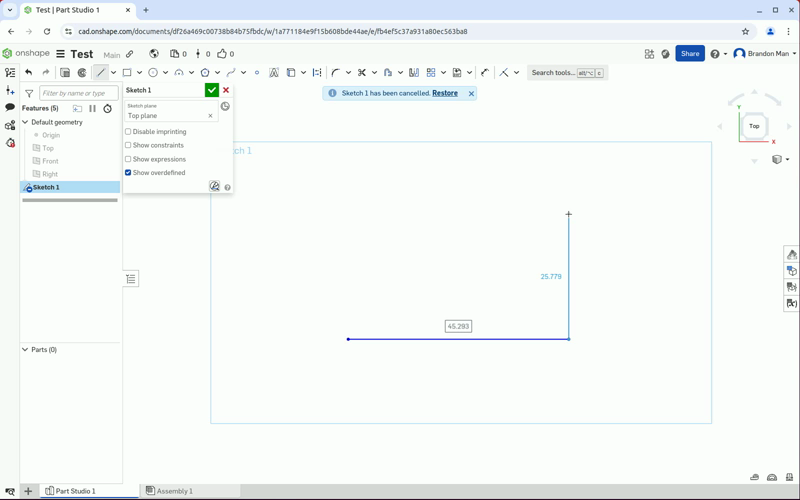
click(568, 213)
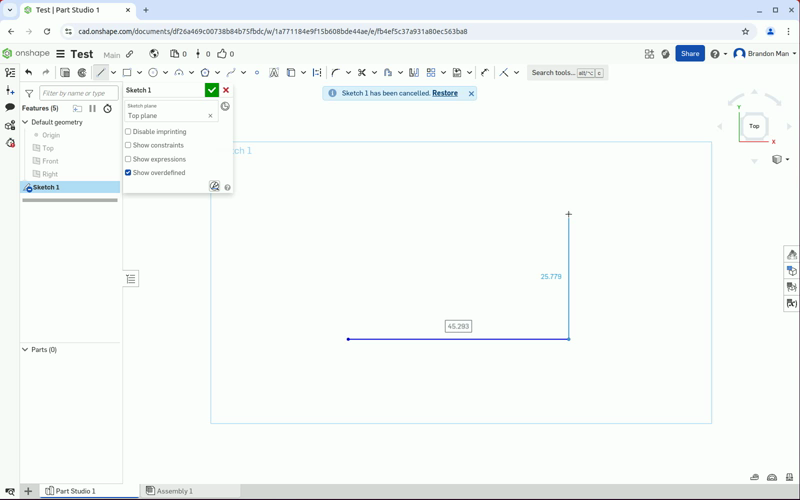
key_up(shift)
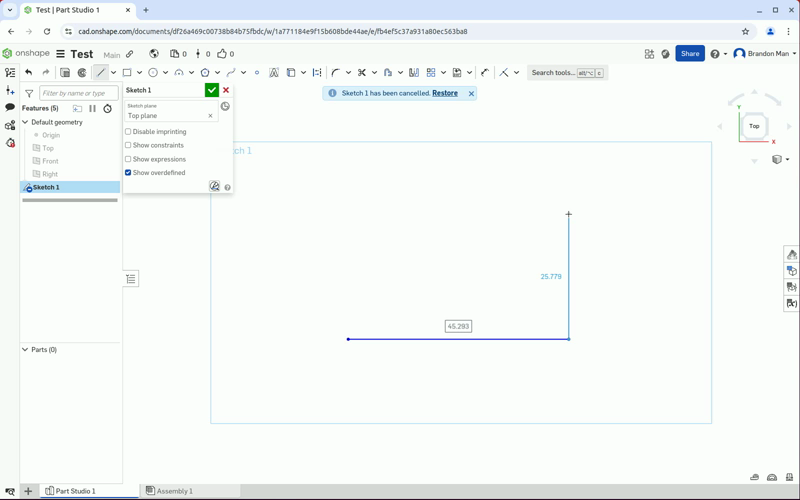
key_down(shift)
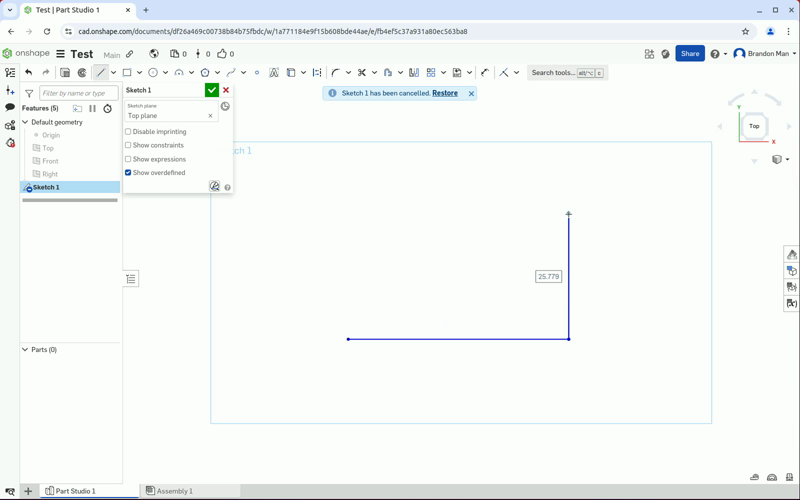
mouse_move(348, 213)
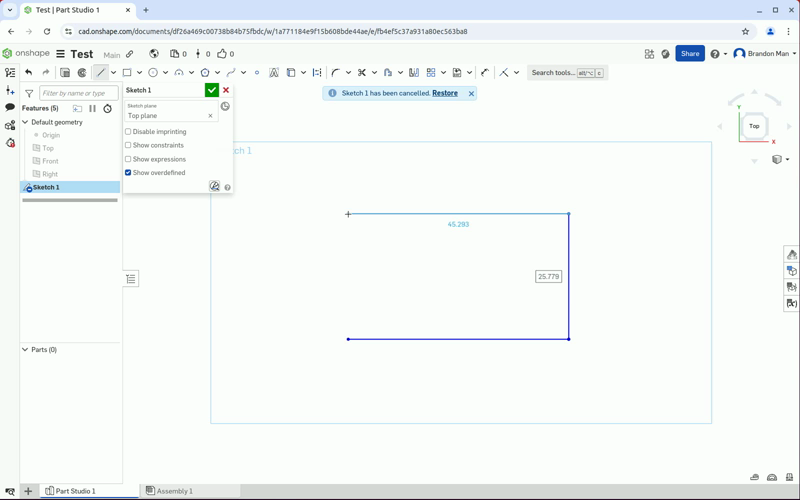
click(348, 213)
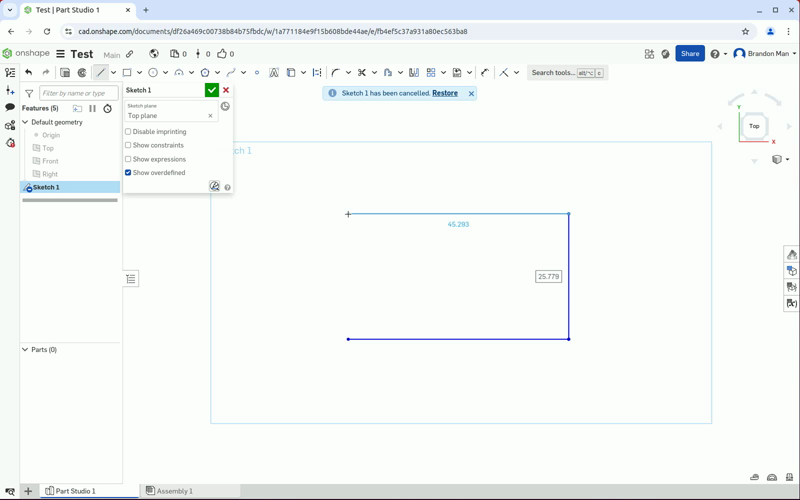
key_up(shift)
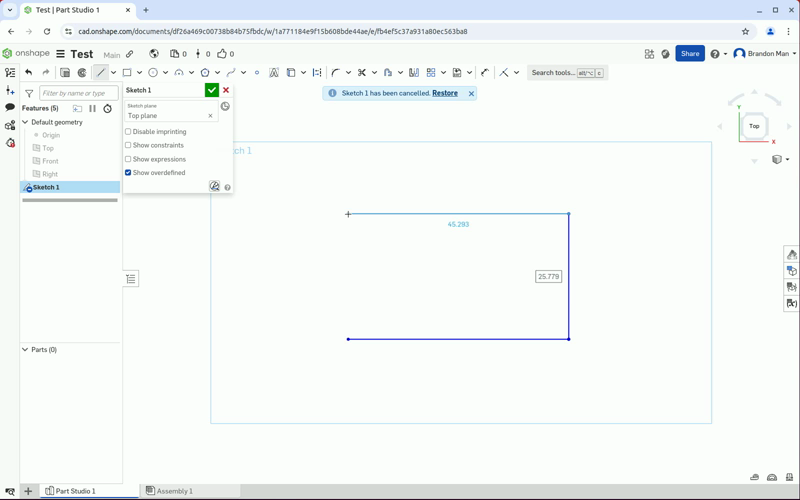
key_down(shift)
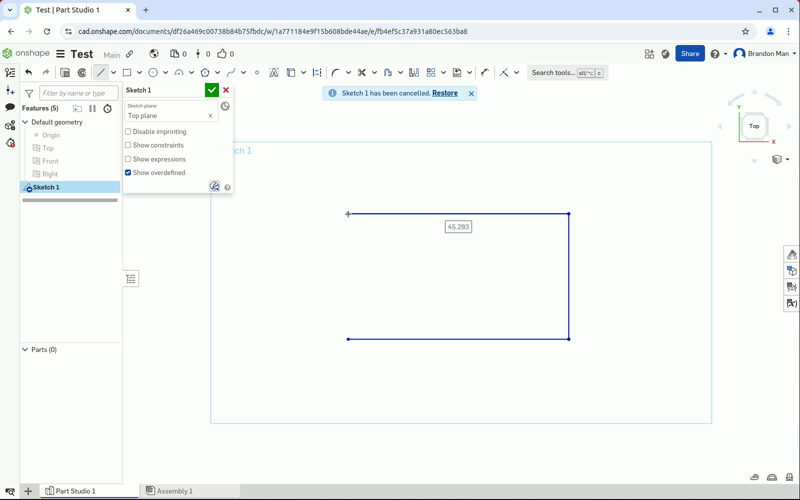
mouse_move(348, 339)
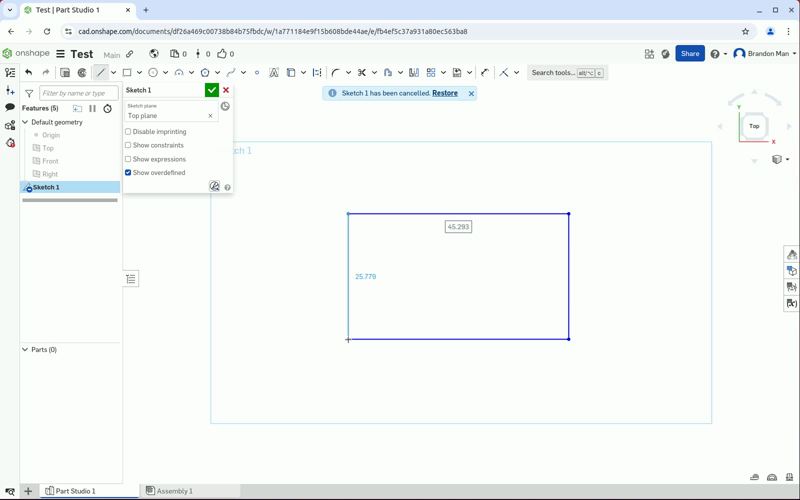
key_up(shift)
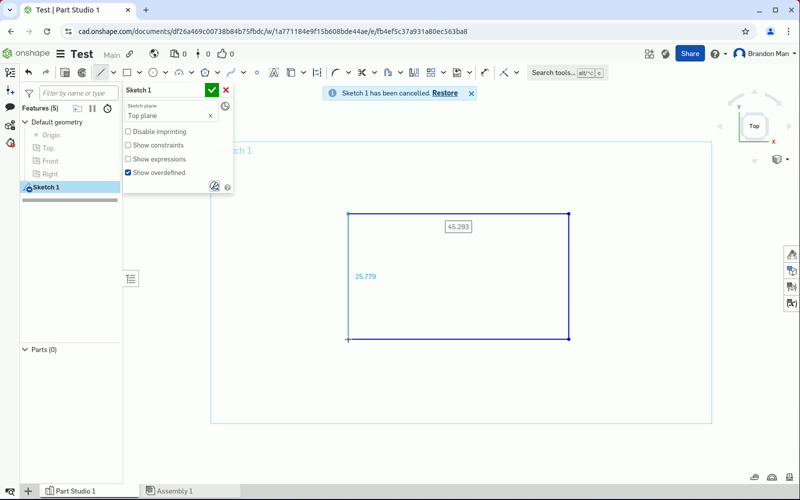
click(348, 339)
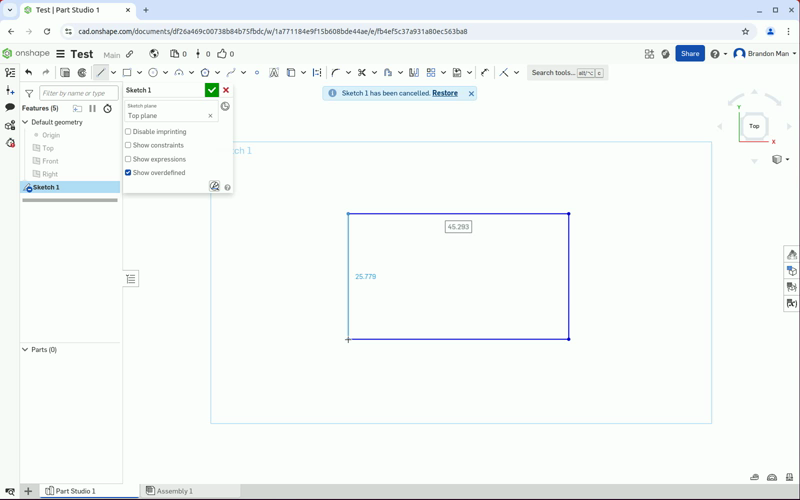
key(esc)
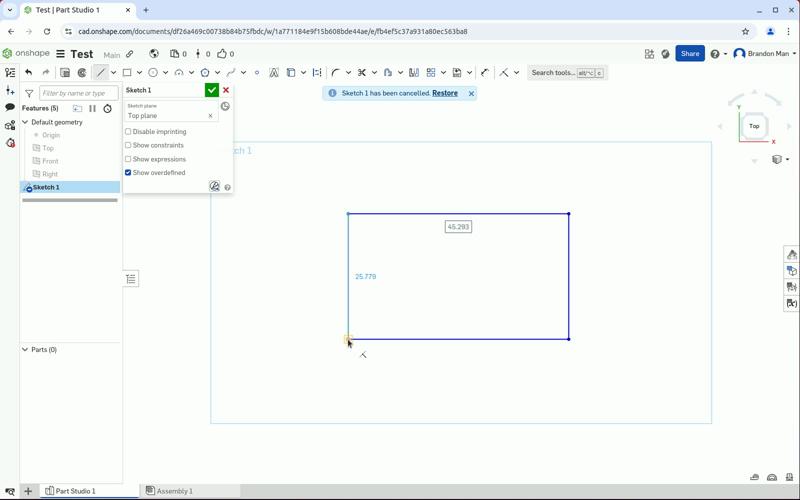
mouse_move(385, 312)
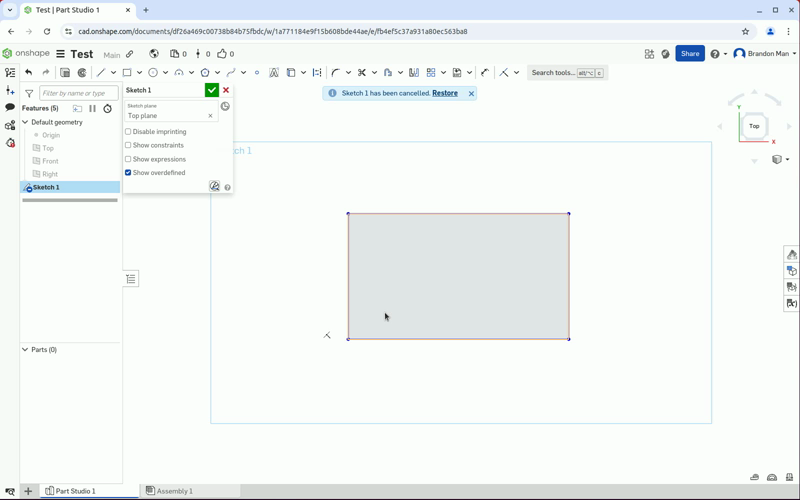
click(385, 312)
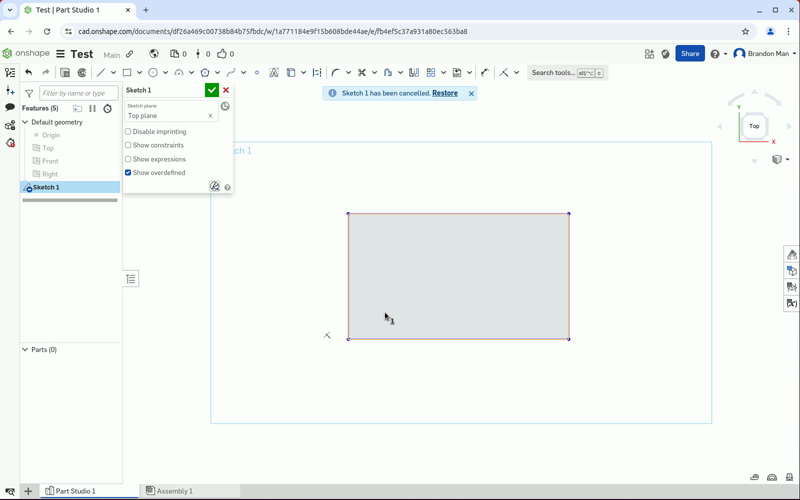
mouse_move(73, 352)
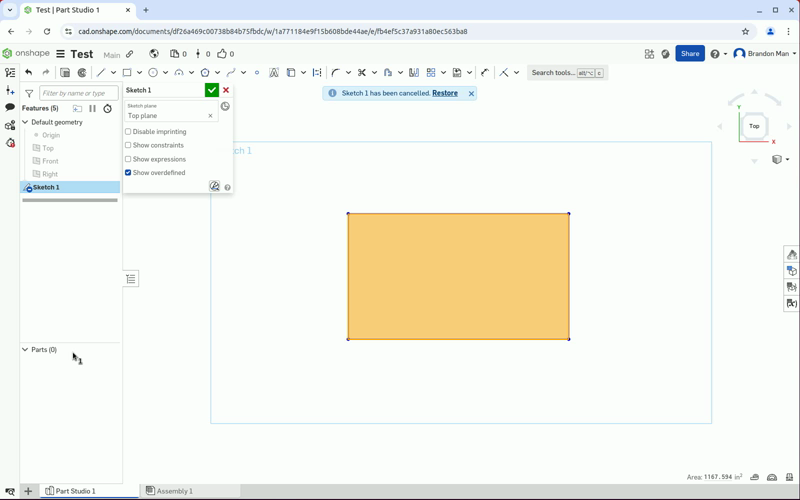
key(shift+y)
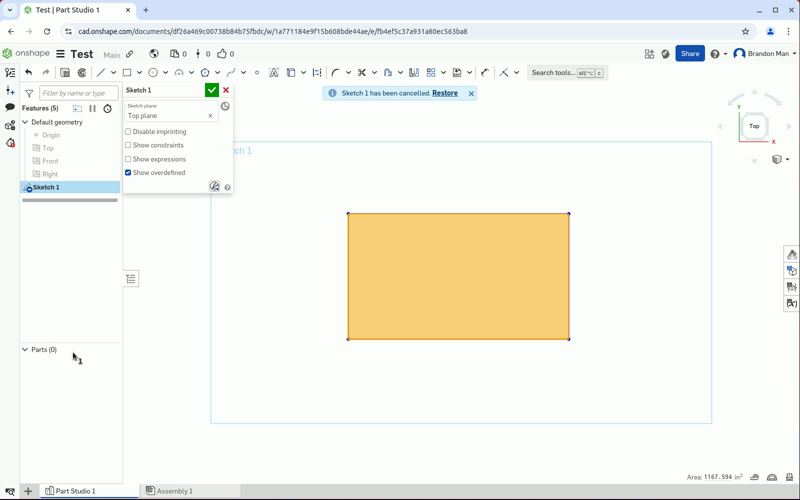
key(shift+e)
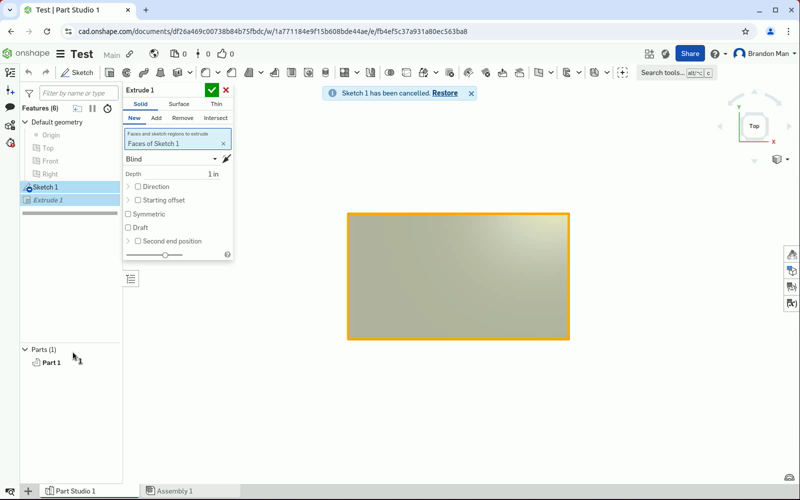
mouse_move(143, 106)
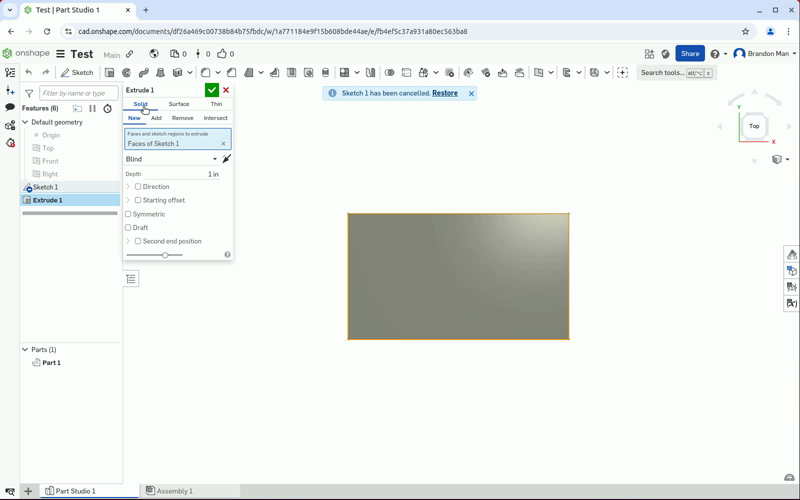
click(143, 106)
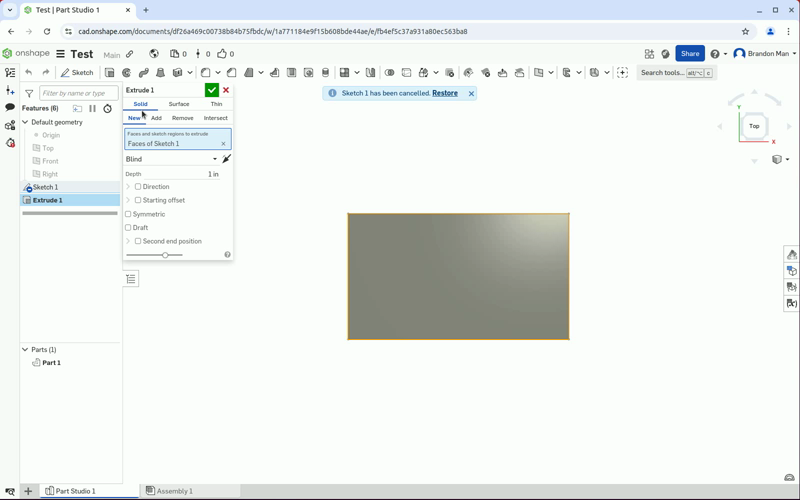
mouse_move(137, 120)
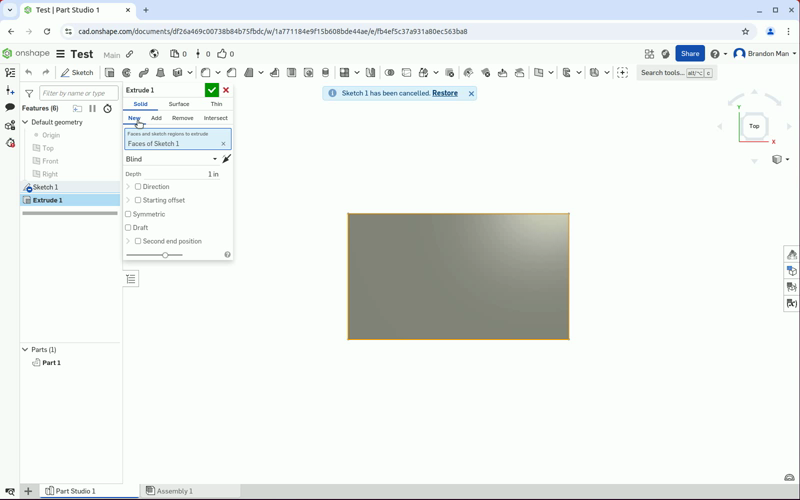
click(137, 120)
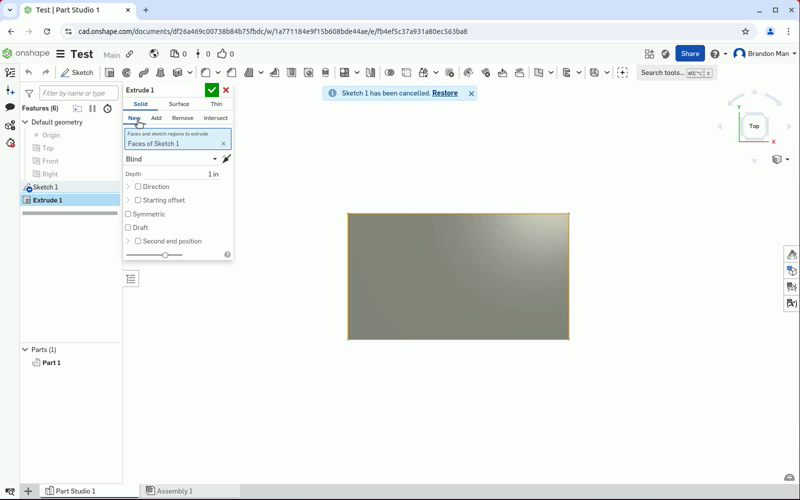
key(tab, 4)
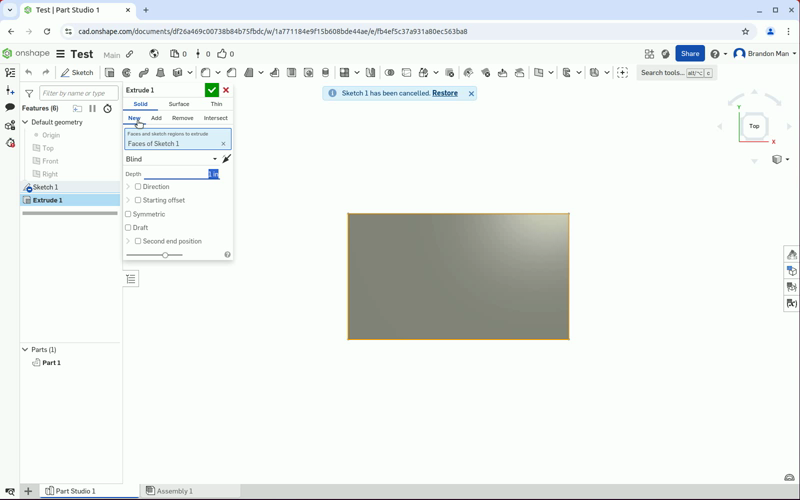
text(6.981)
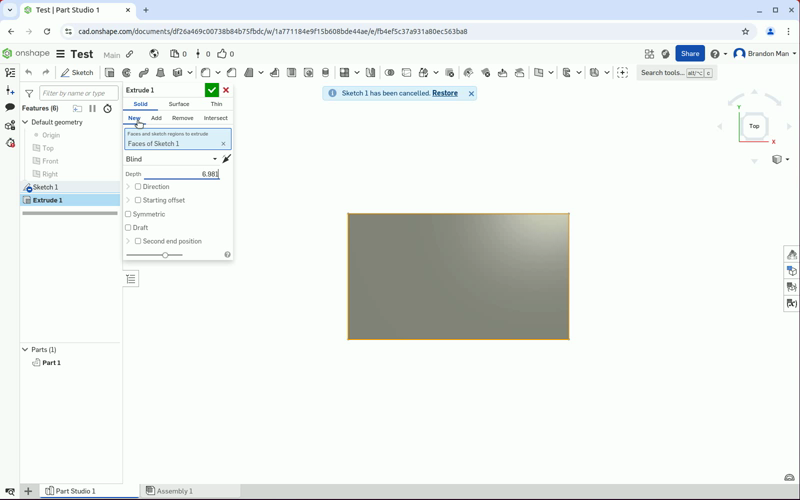
key(enter)
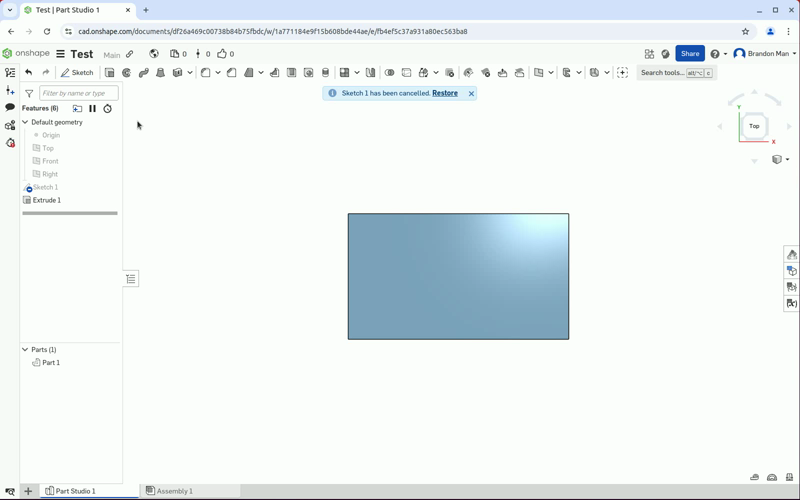
key(shift+h)
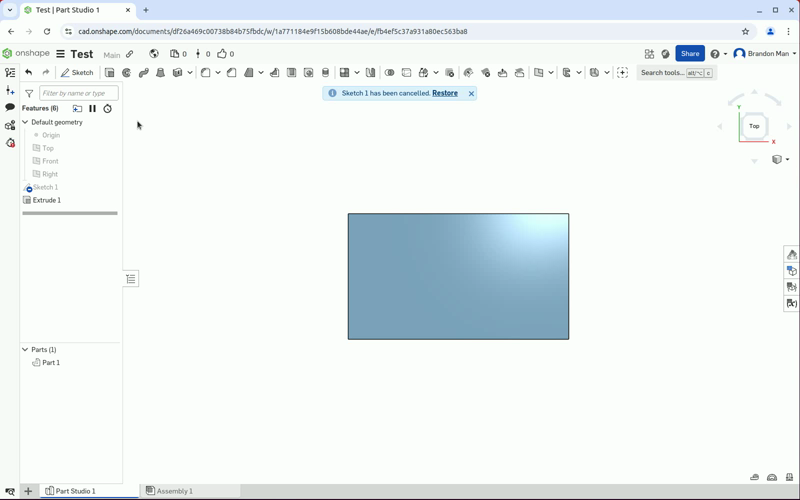
key(shift+h)
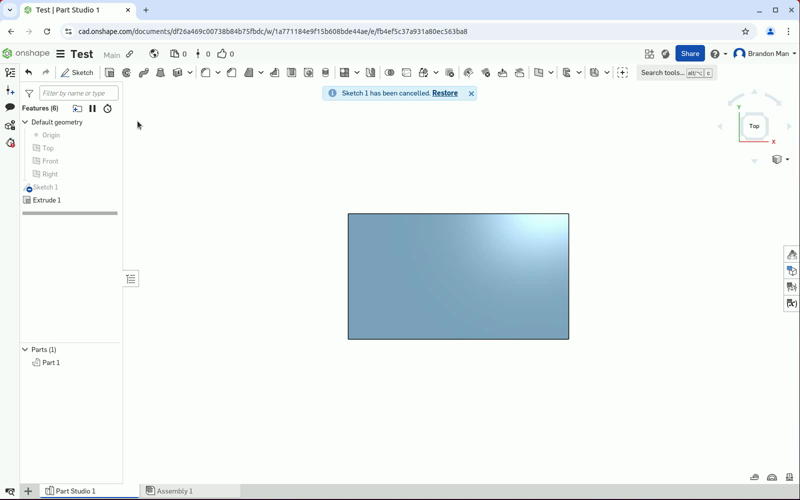
mouse_move(73, 189)
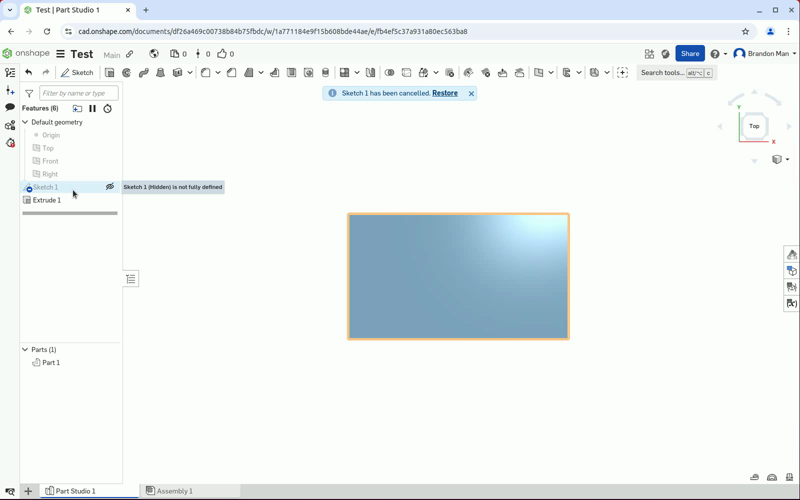
click(73, 189)
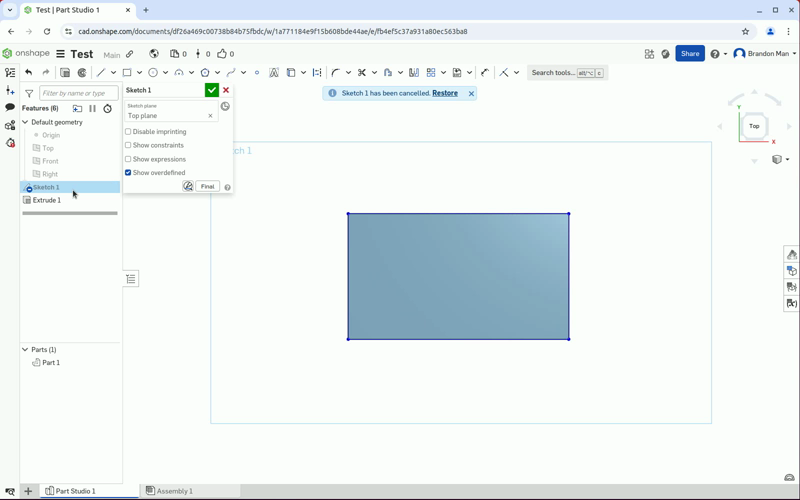
mouse_move(229, 92)
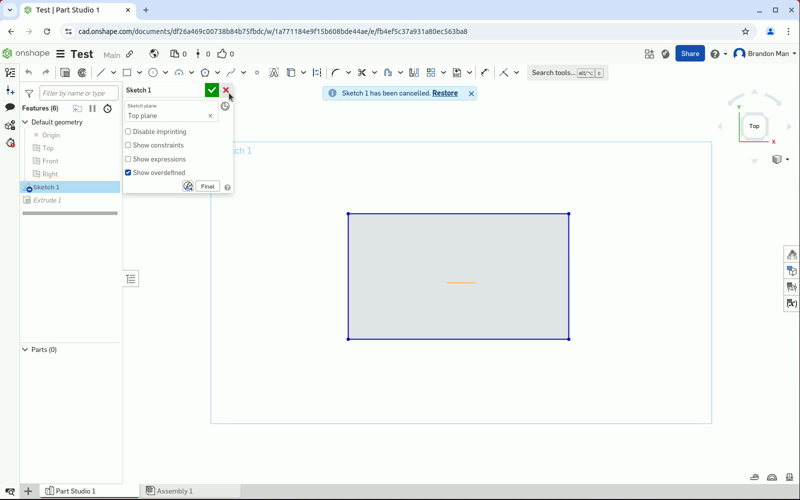
click(229, 92)
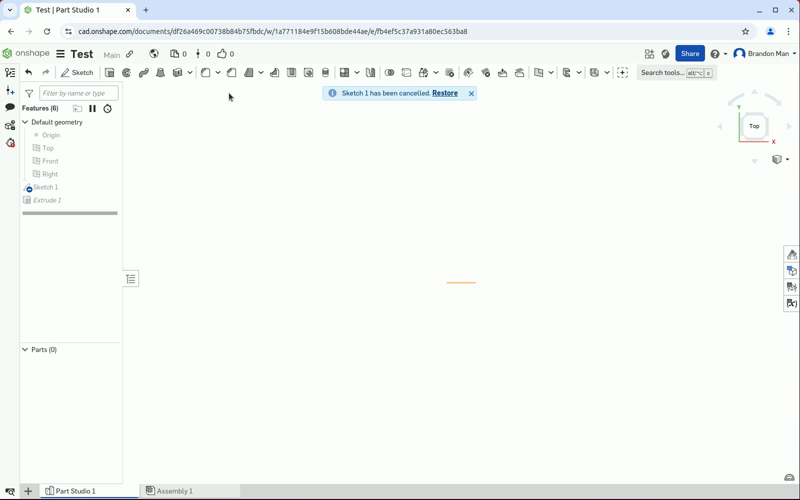
mouse_move(541, 75)
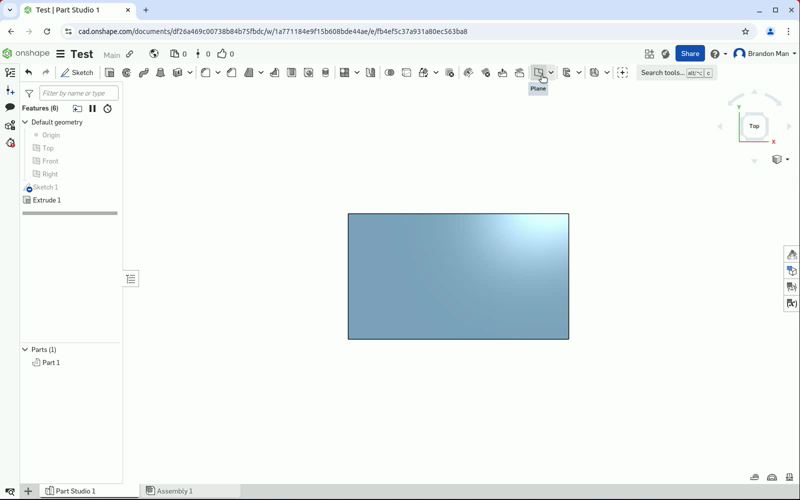
click(541, 75)
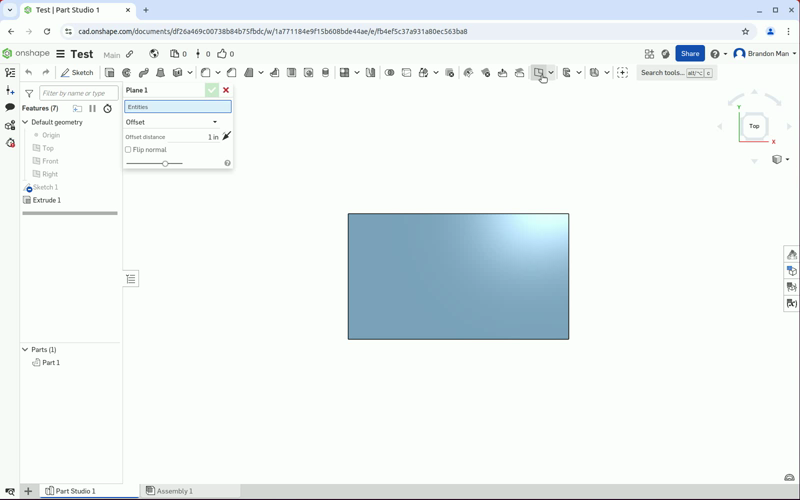
mouse_move(73, 150)
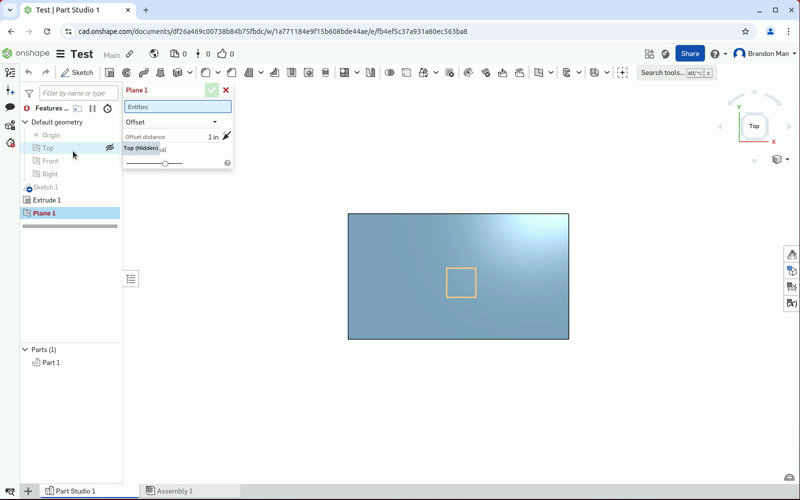
click(73, 150)
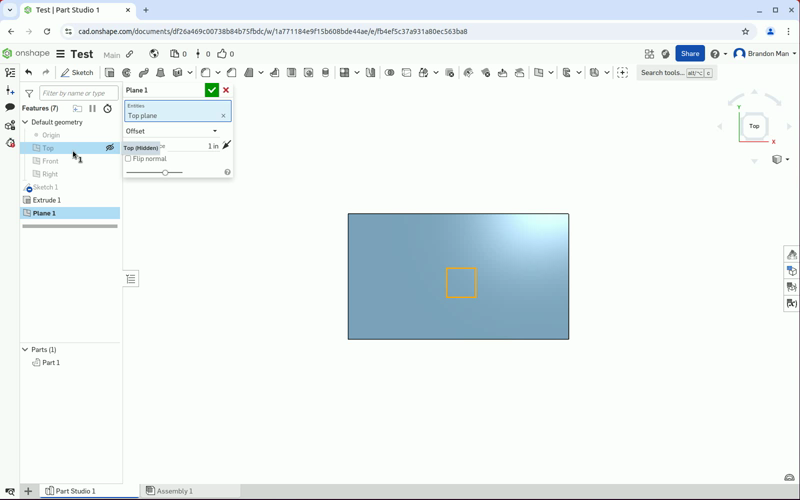
key(tab, 2)
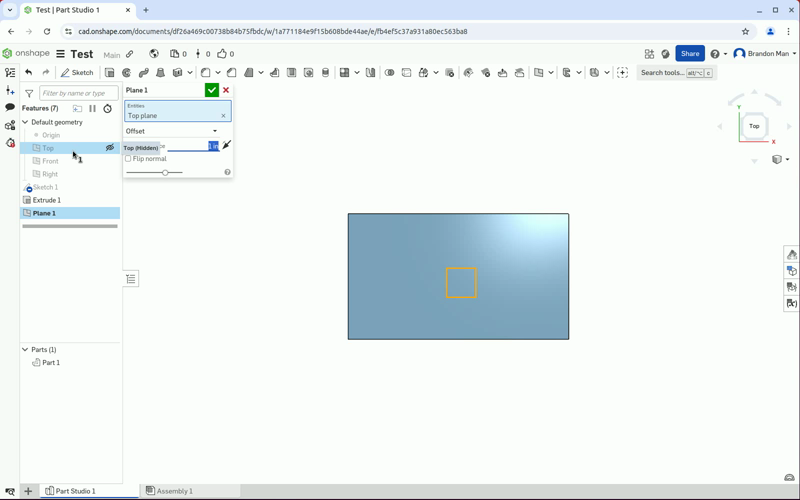
text(6.994)
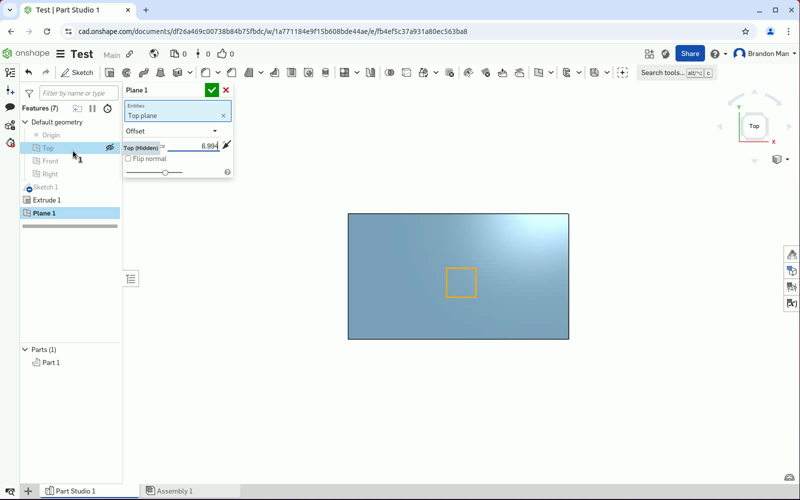
key(enter, 2)
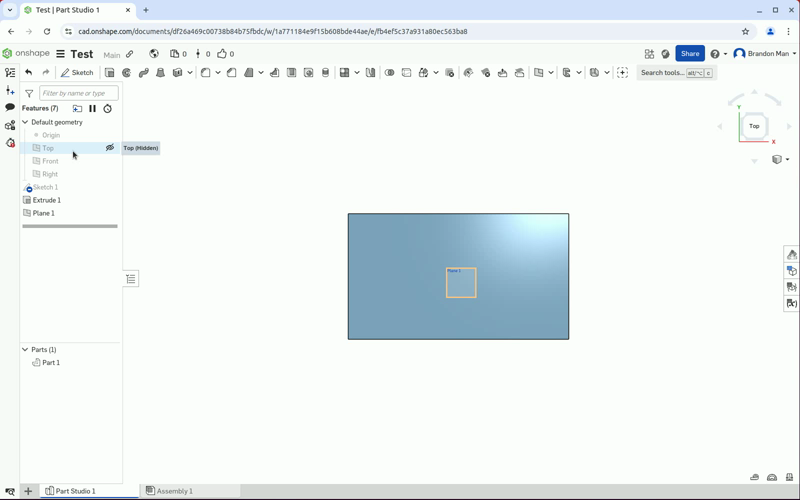
key(shift+s)
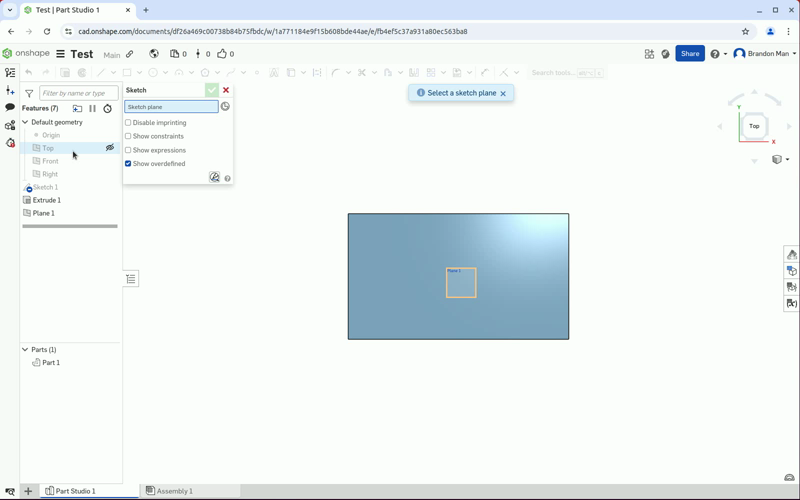
mouse_move(73, 215)
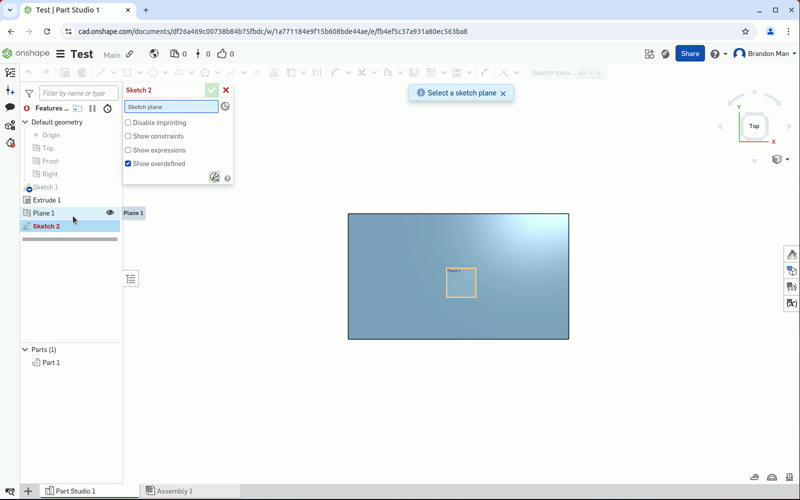
click(73, 215)
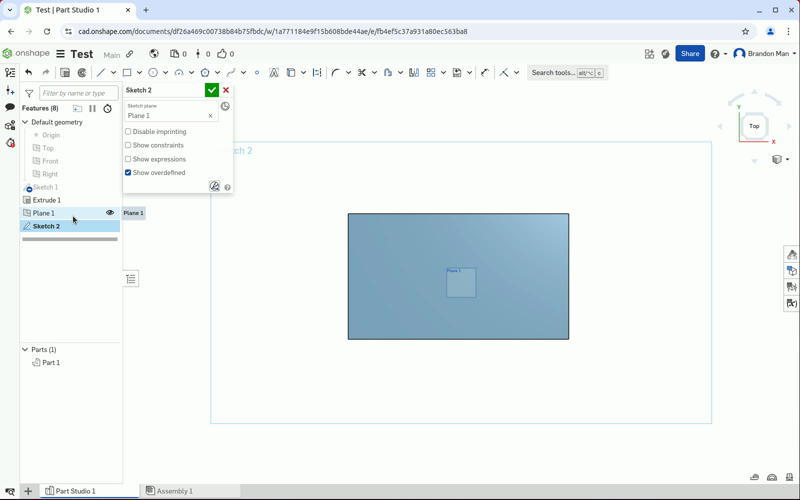
mouse_move(73, 352)
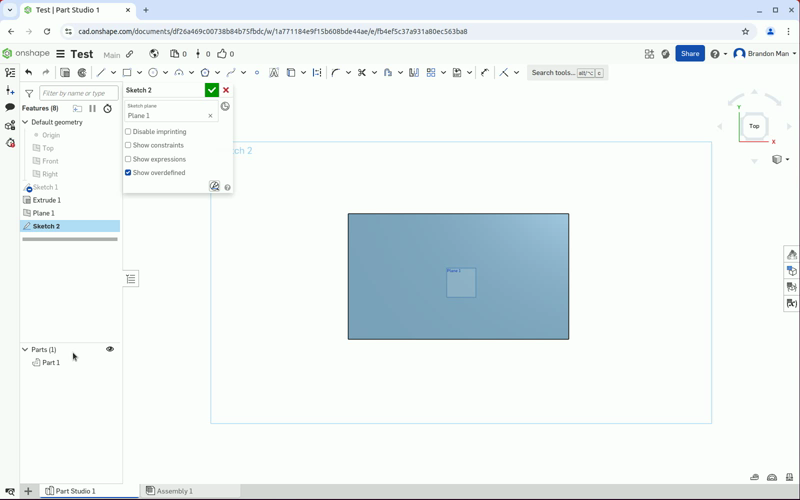
key(y)
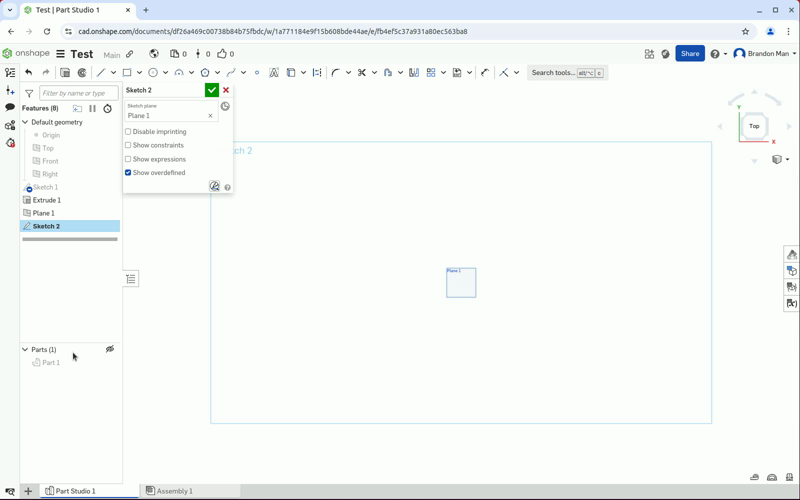
key(l)
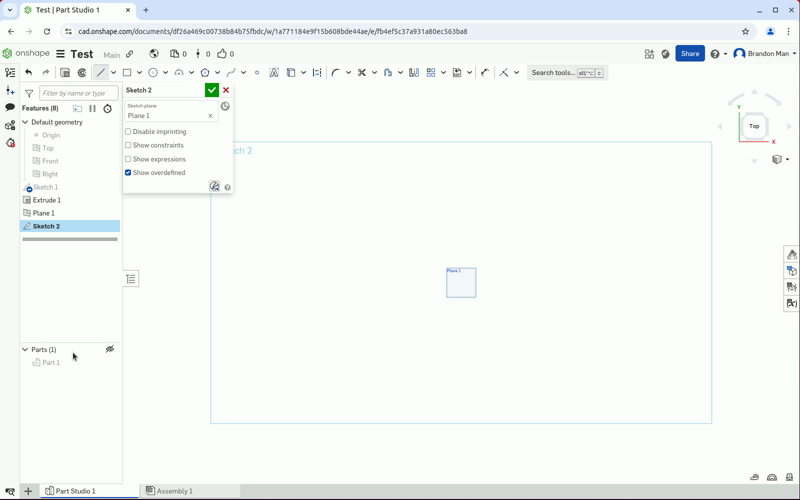
key_down(shift)
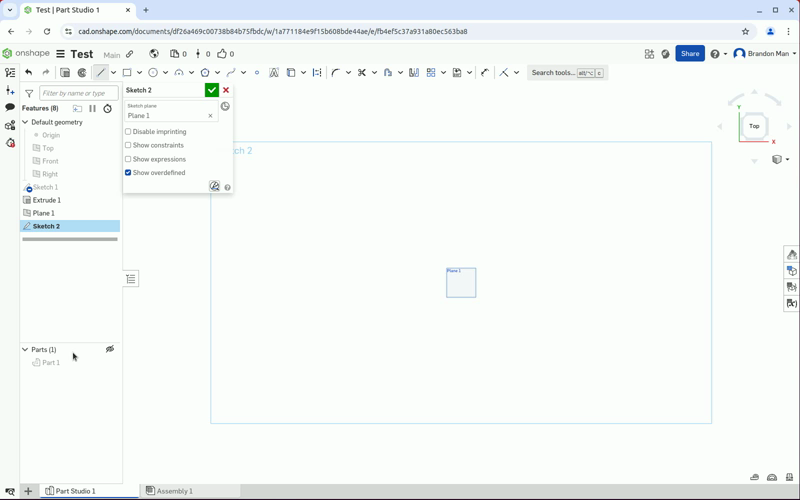
mouse_move(348, 253)
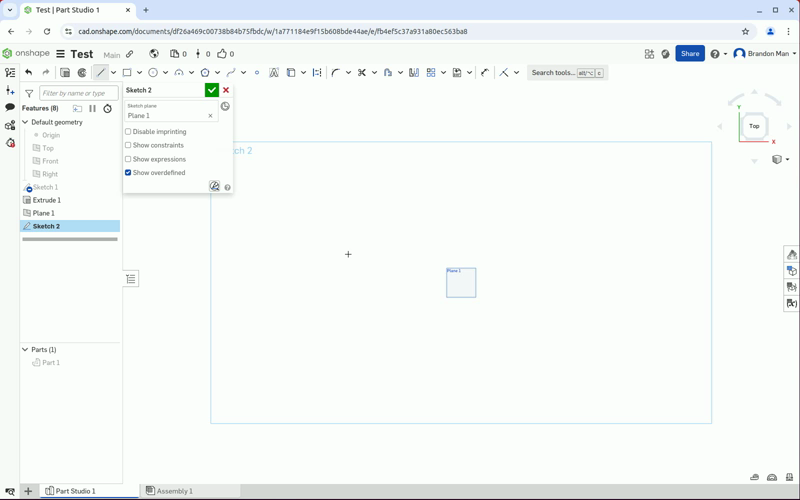
click(348, 253)
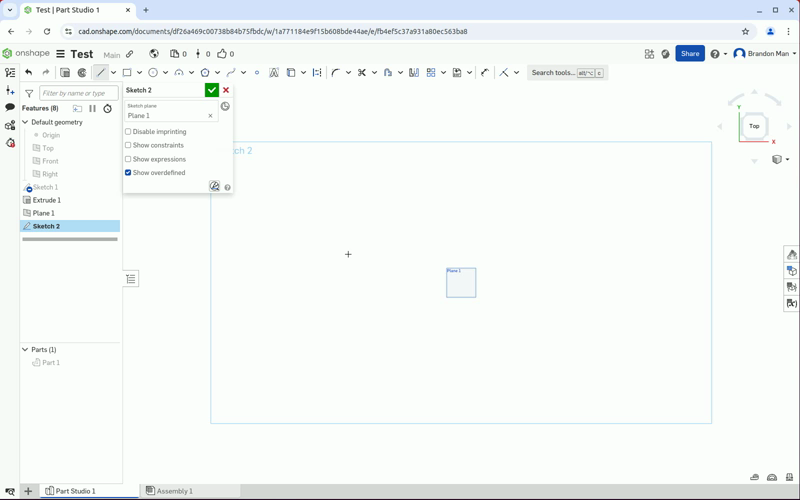
key_up(shift)
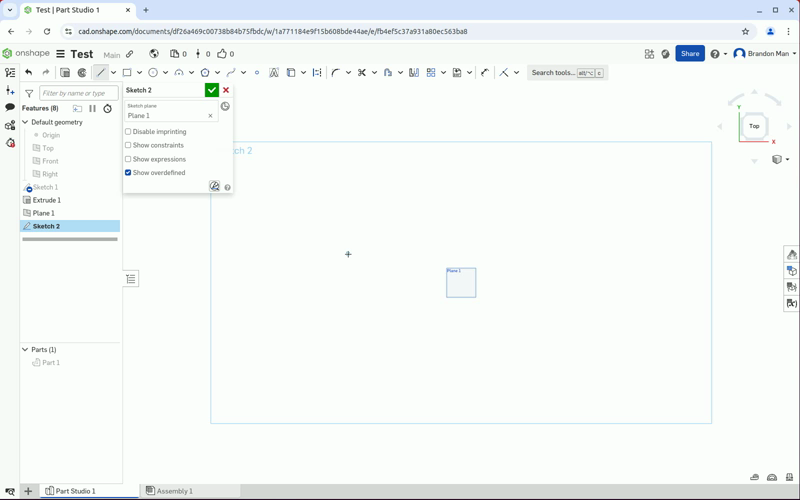
key_down(shift)
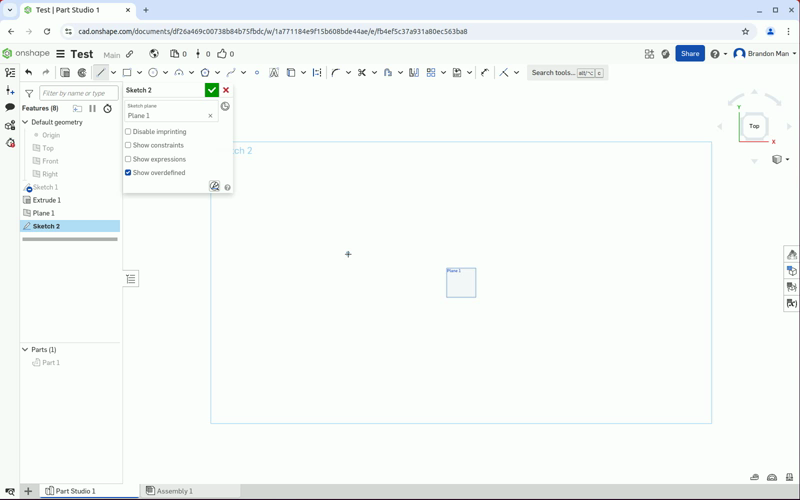
mouse_move(568, 253)
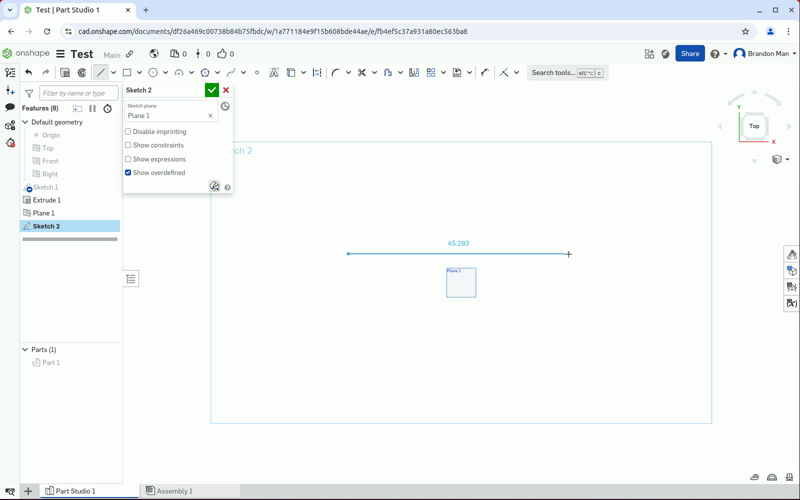
click(568, 253)
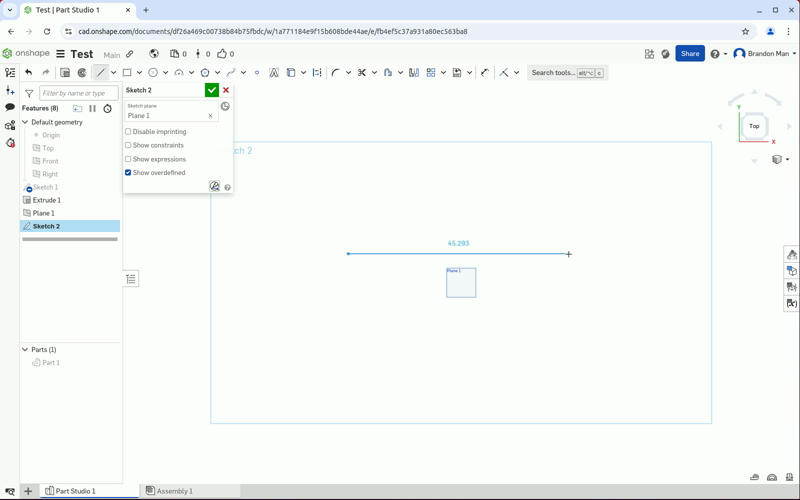
key_up(shift)
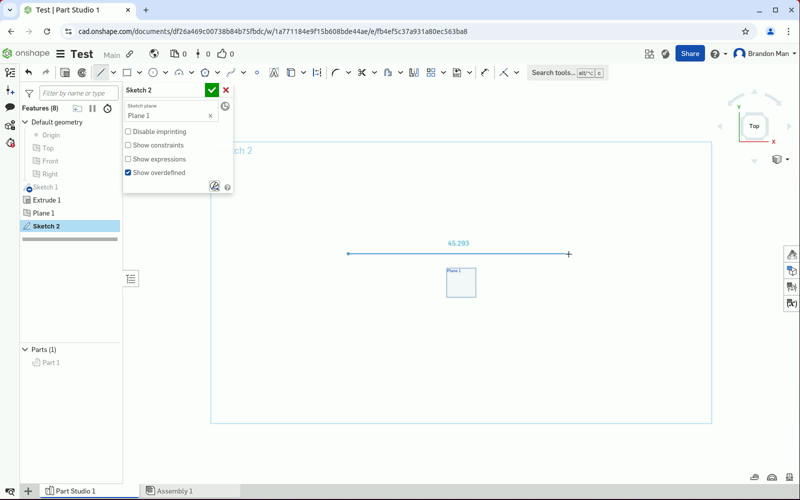
key_down(shift)
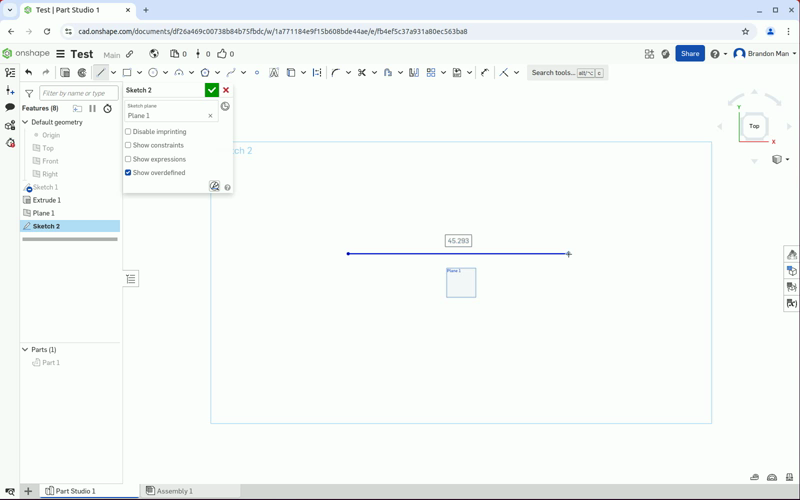
mouse_move(589, 253)
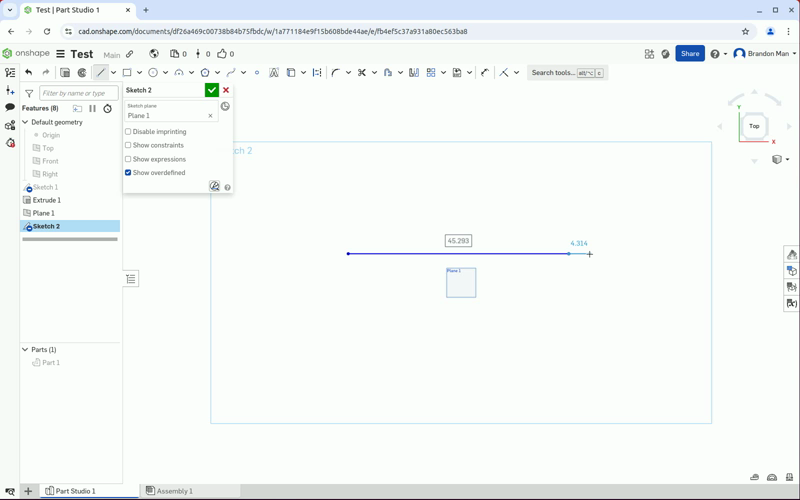
mouse_move(568, 211)
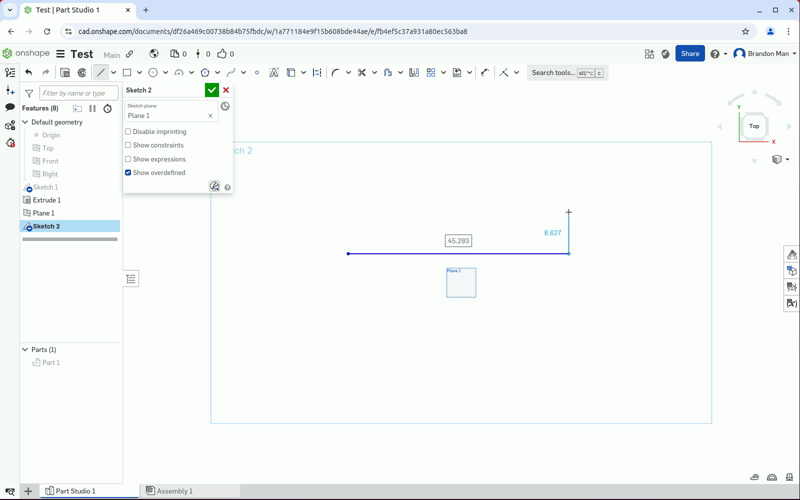
click(568, 211)
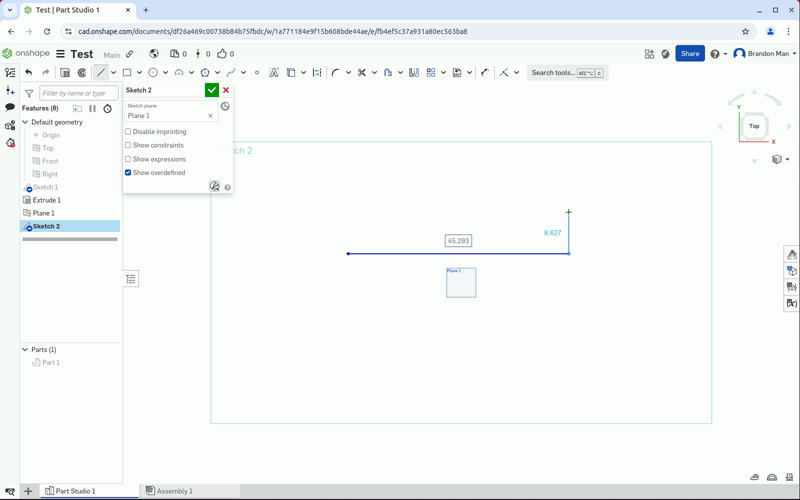
key_up(shift)
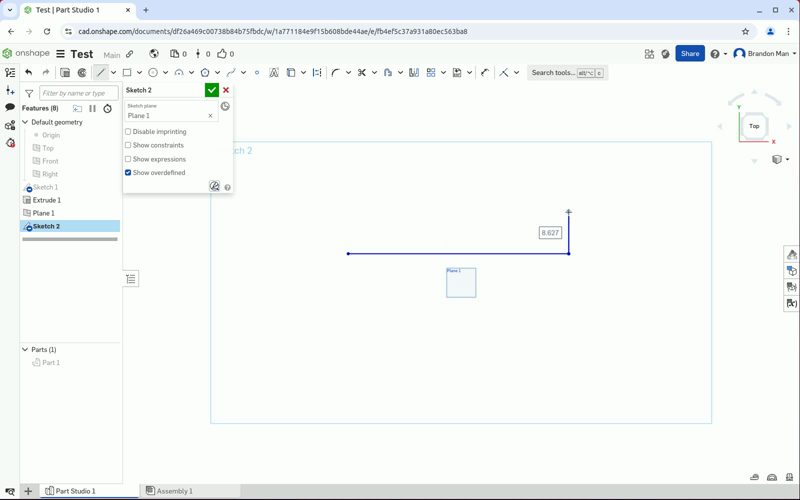
key_down(shift)
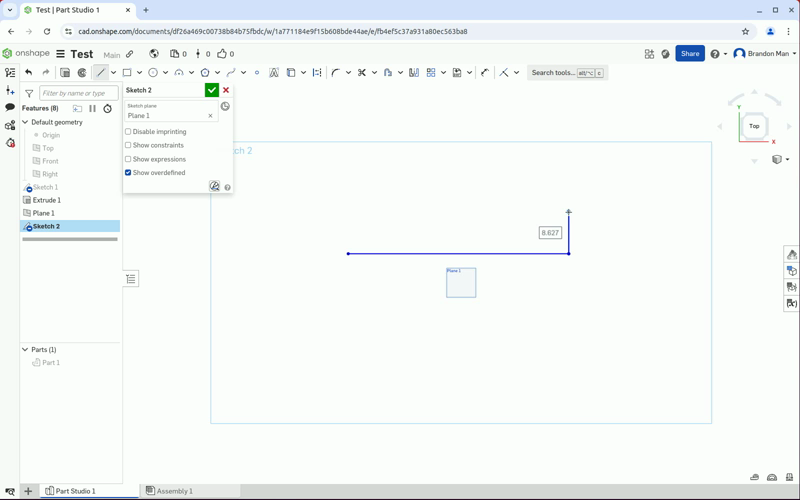
mouse_move(348, 211)
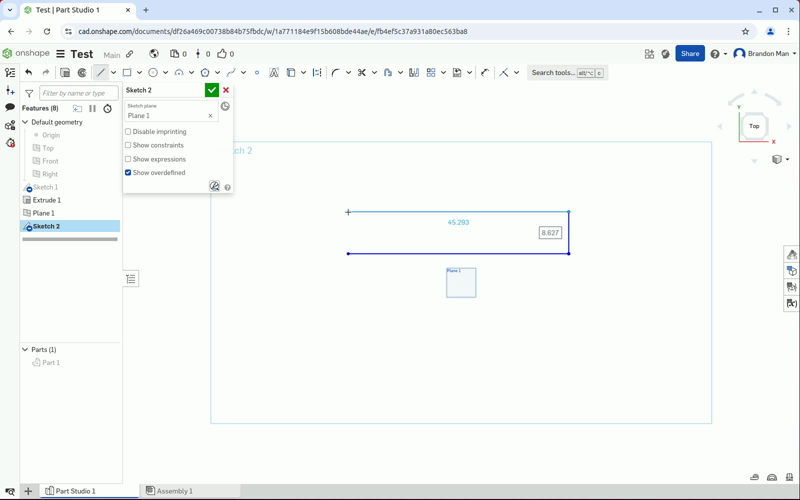
click(348, 211)
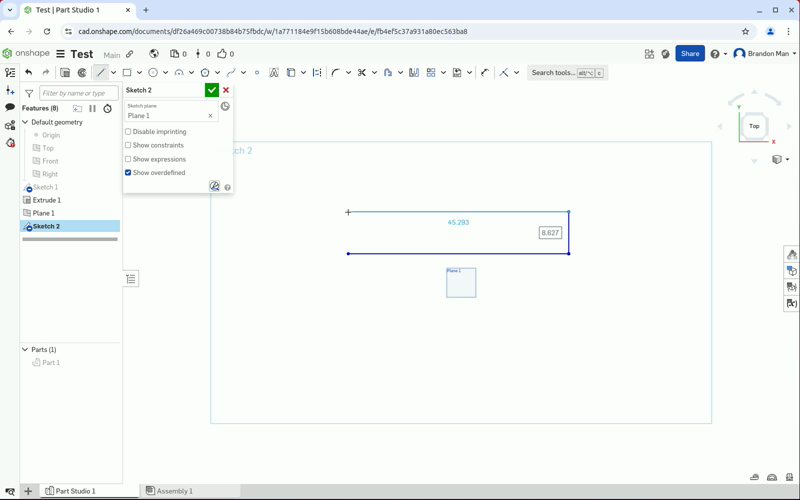
key_up(shift)
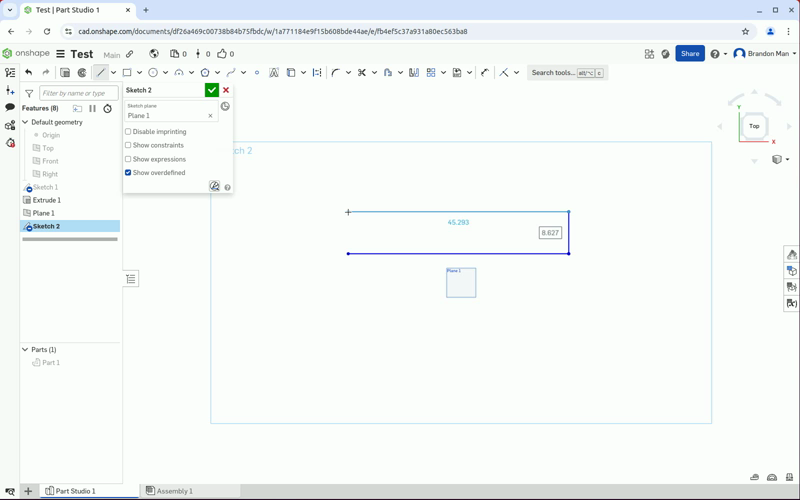
mouse_move(378, 211)
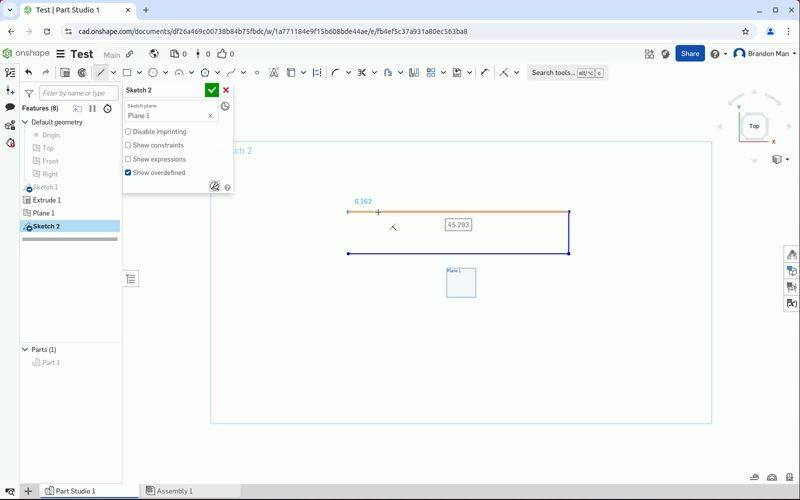
key_down(shift)
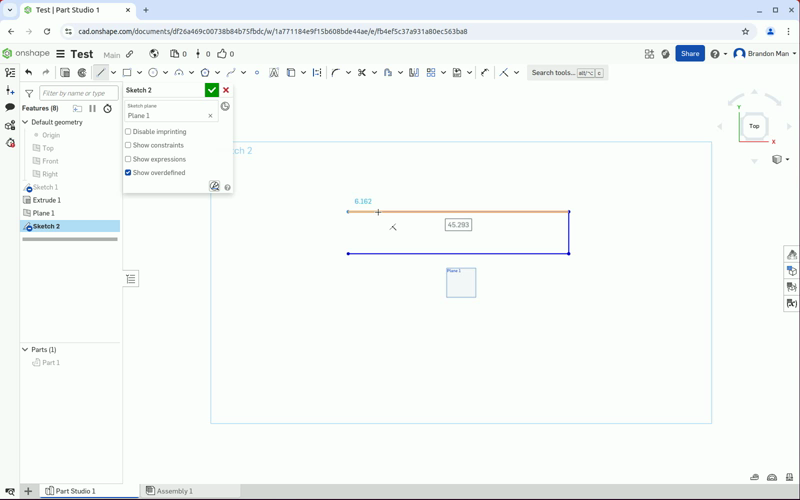
mouse_move(348, 253)
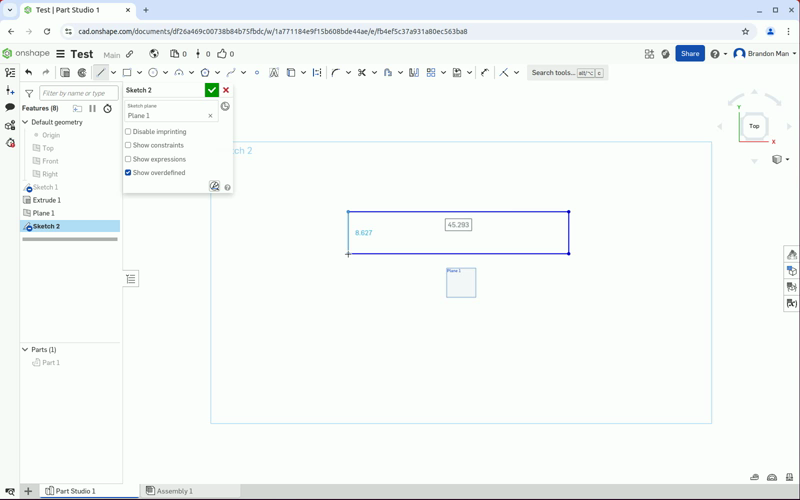
key_up(shift)
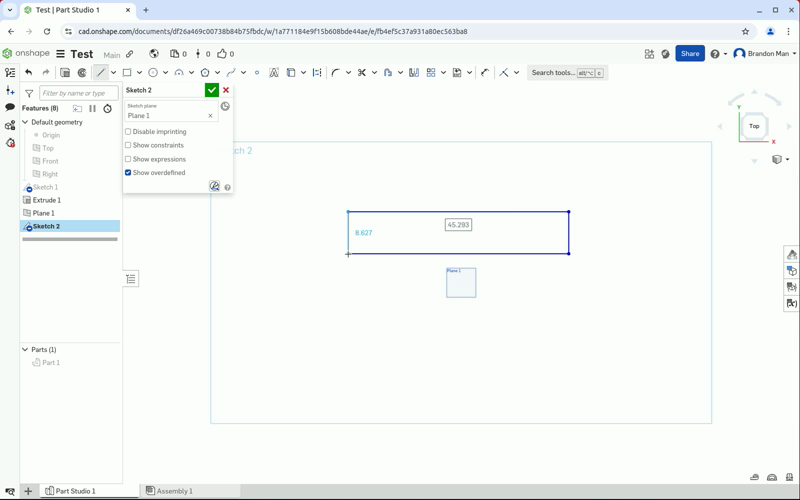
click(348, 253)
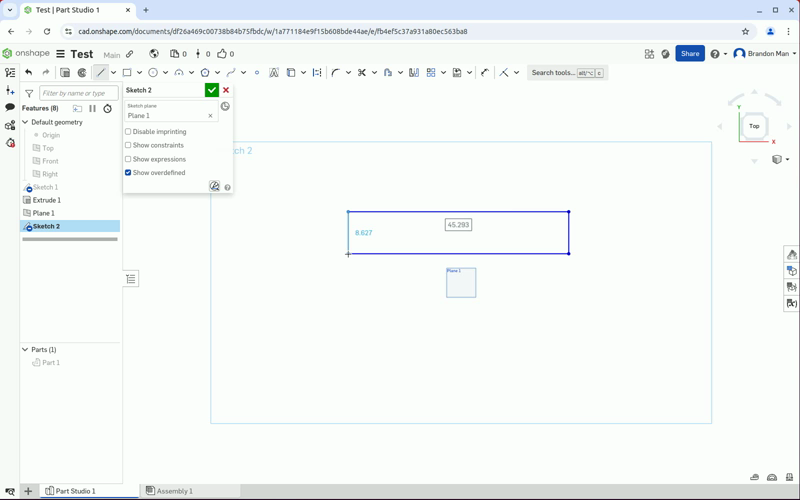
key(esc)
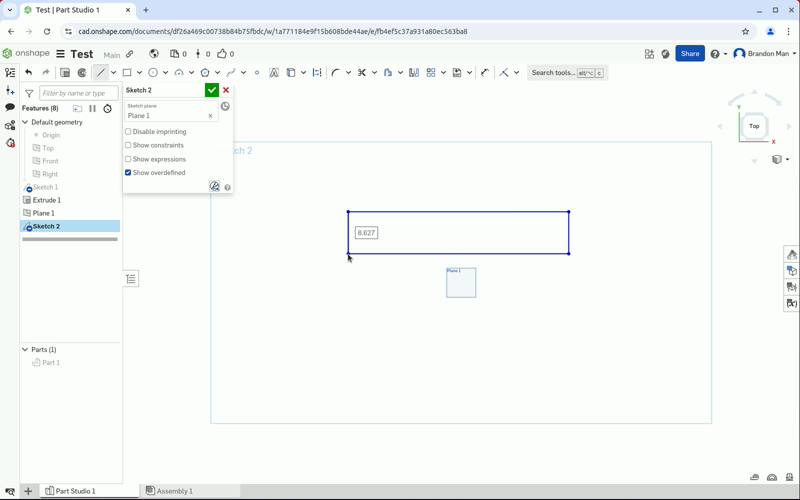
mouse_move(472, 221)
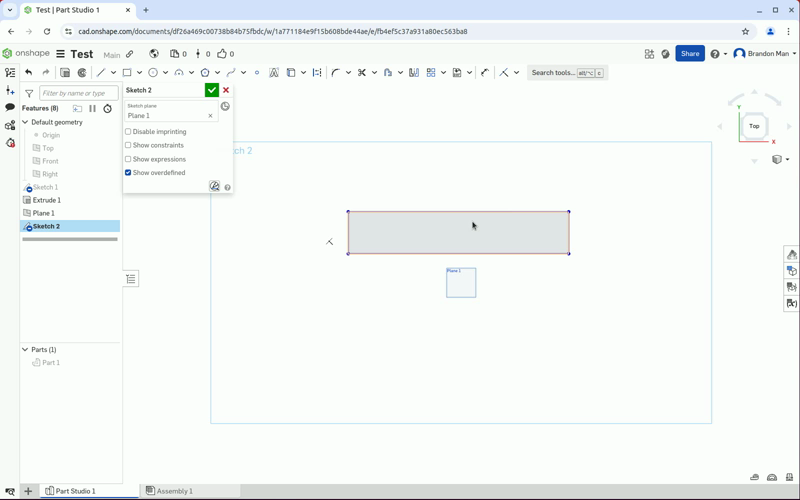
click(472, 221)
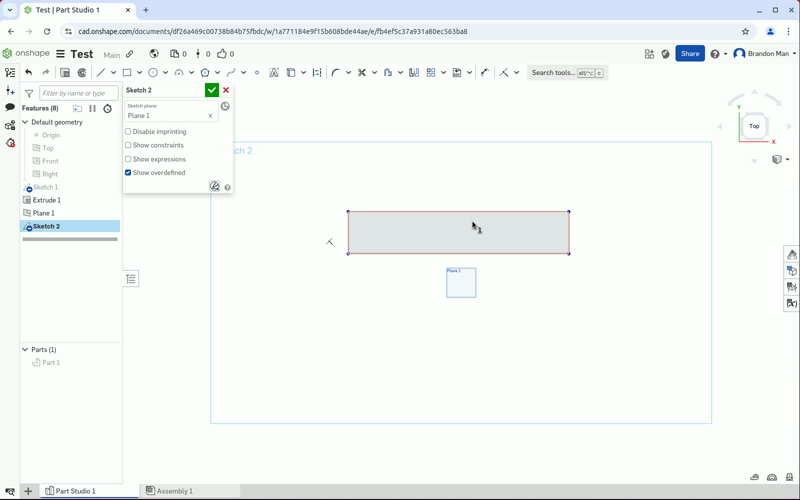
mouse_move(73, 352)
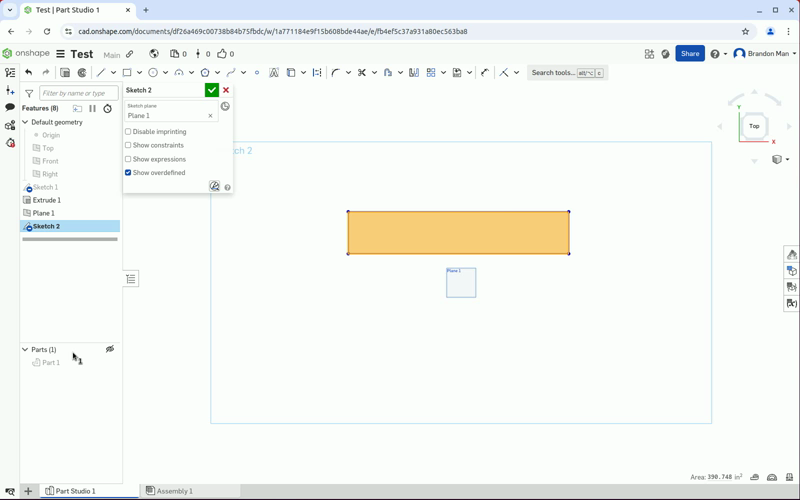
key(shift+y)
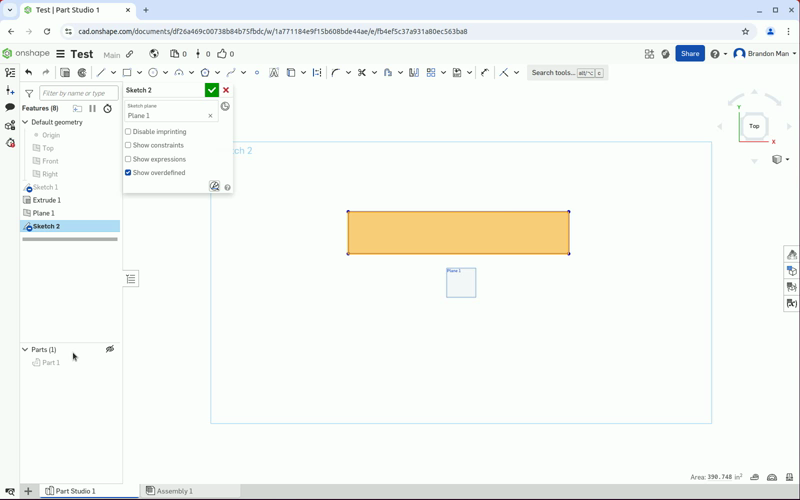
key(shift+e)
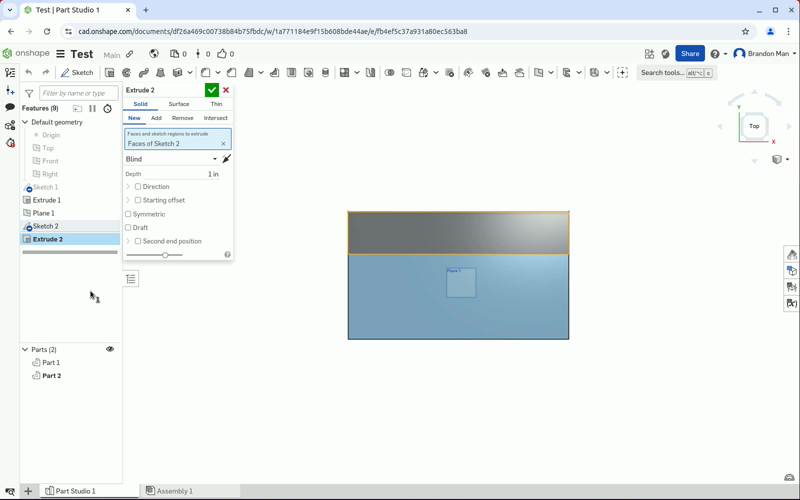
mouse_move(143, 106)
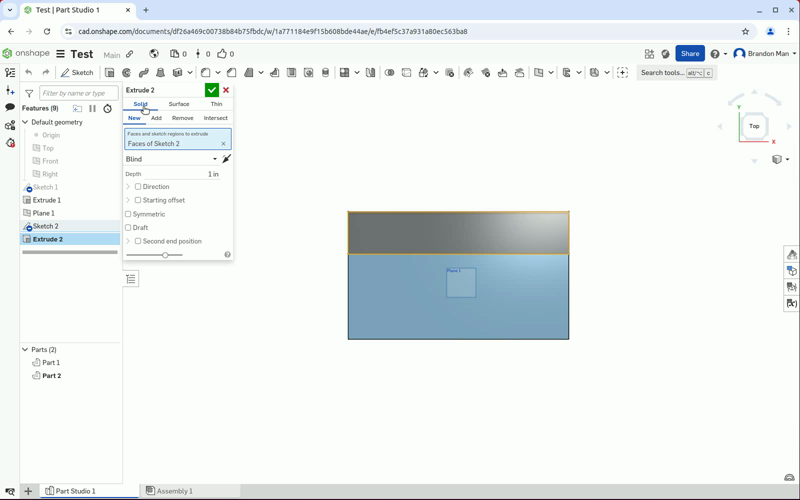
click(143, 106)
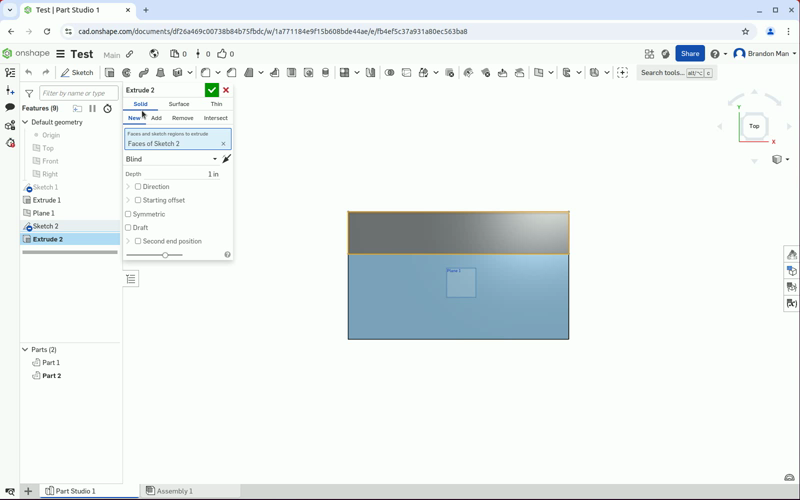
mouse_move(137, 120)
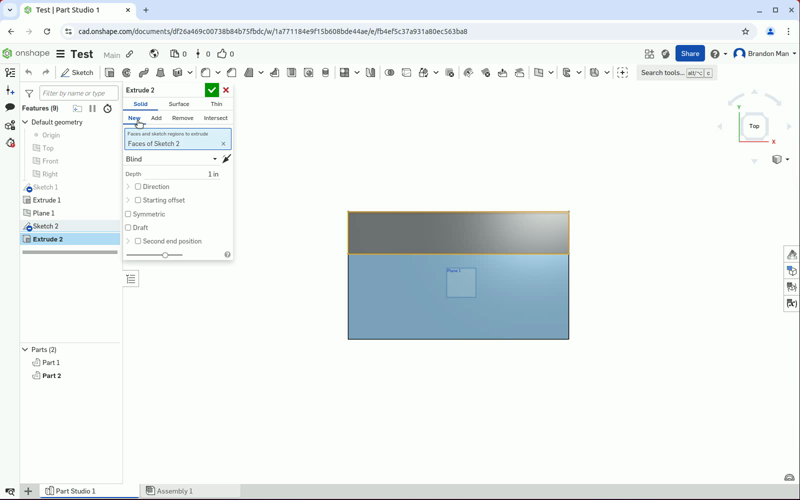
click(137, 120)
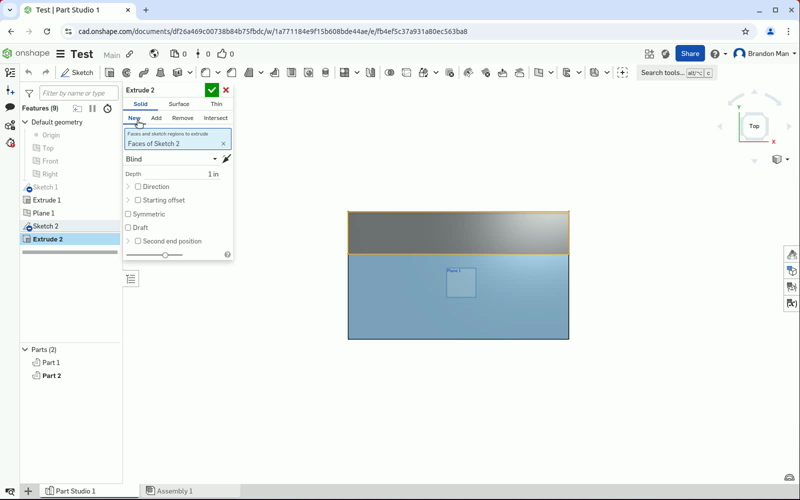
key(tab, 4)
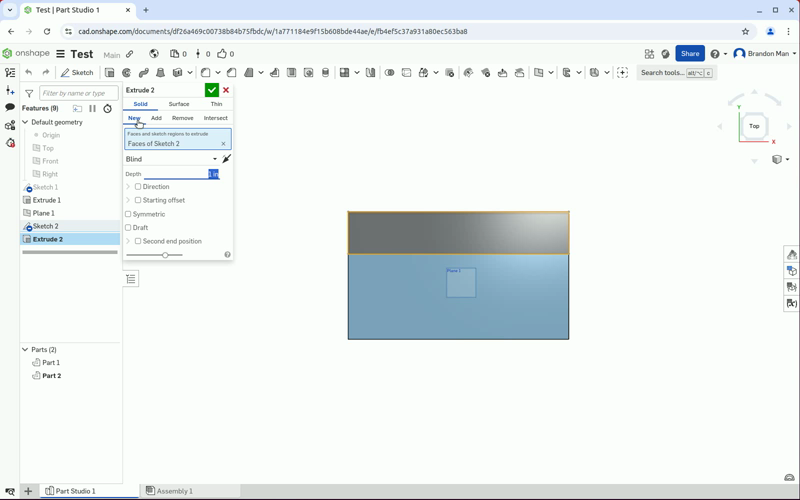
text(13.721)
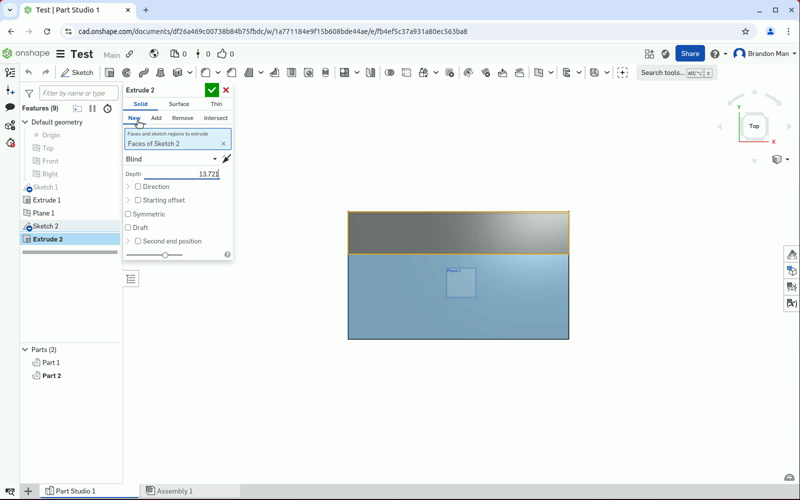
key(enter)
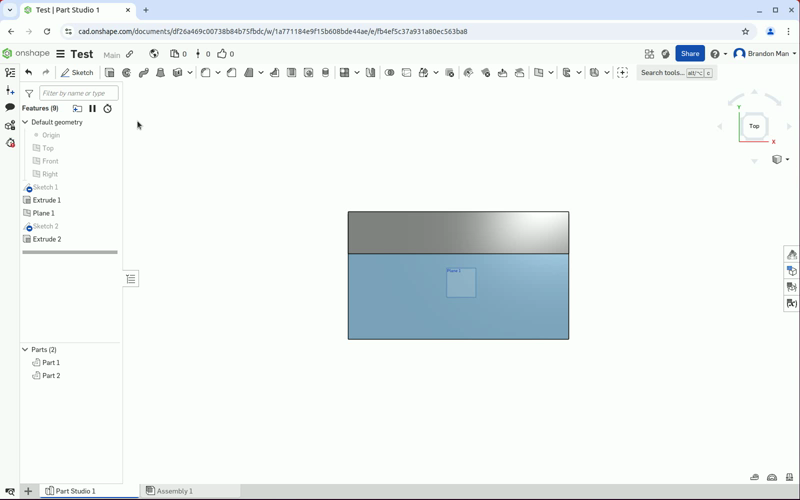
key(shift+h)
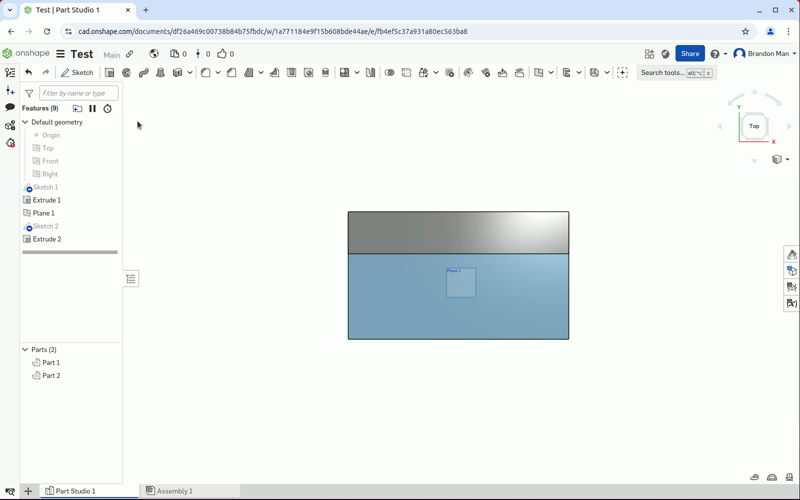
key(shift+h)
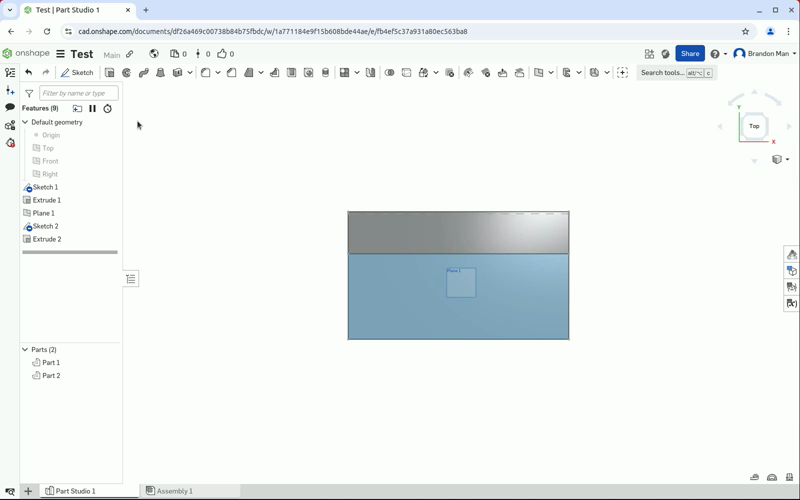
key(shift+7)
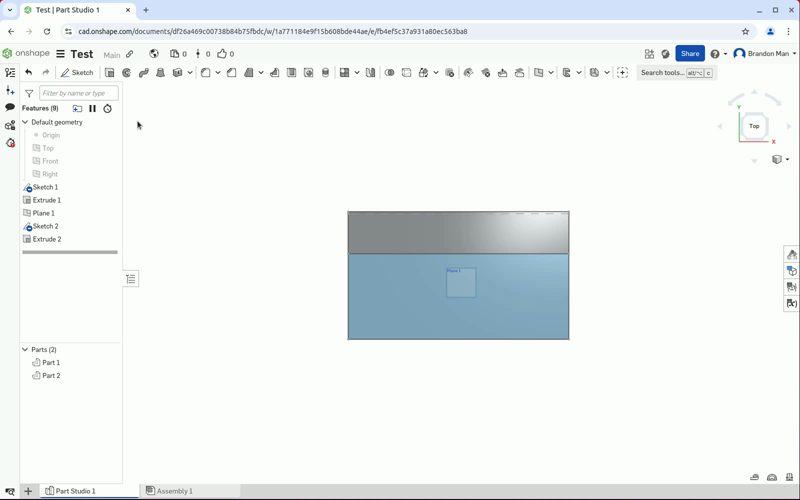
key(up, 3)
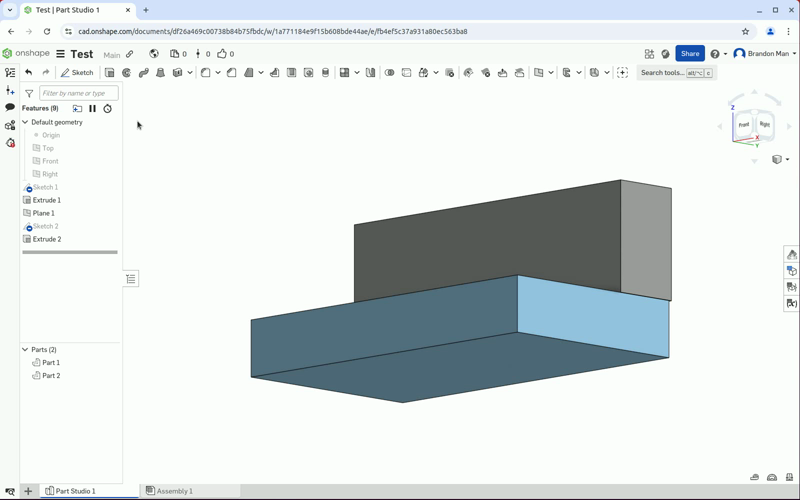
key(left, 3)
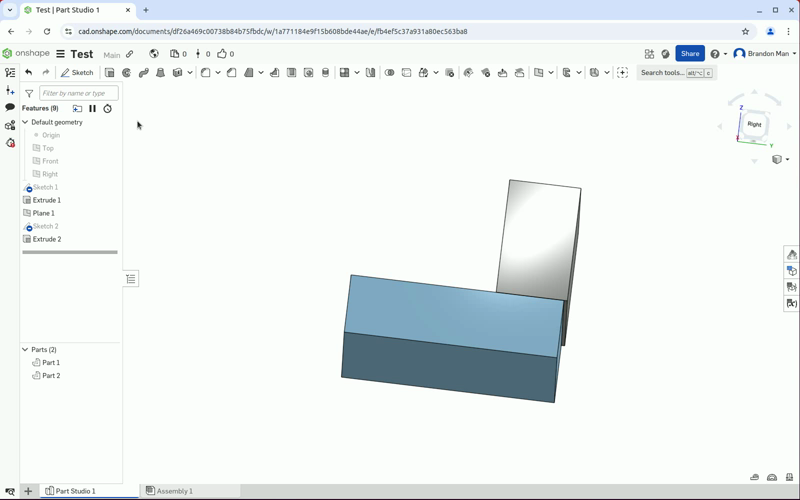
key(right, 3)
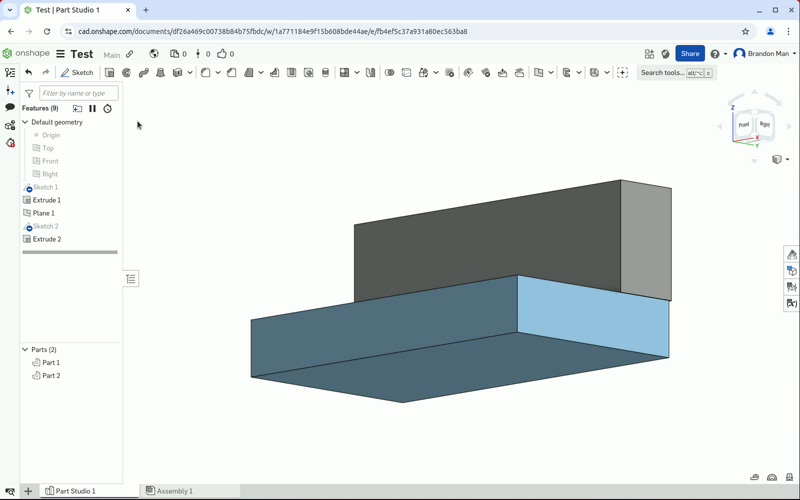
key(down, 3)
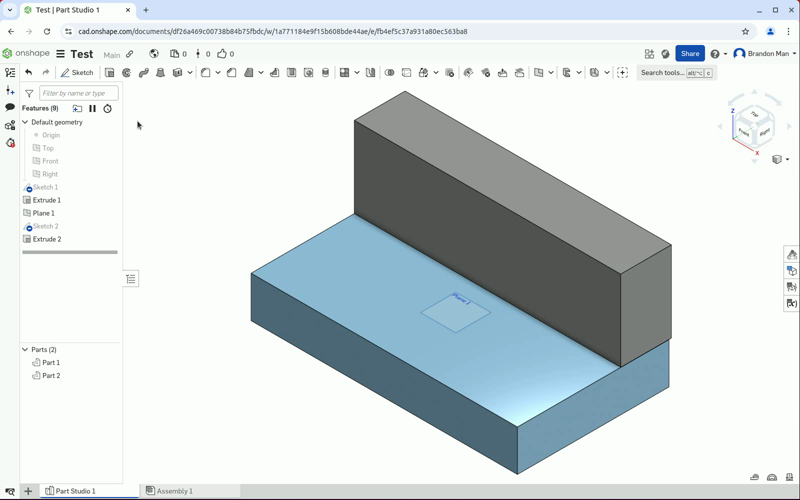
mouse_move(73, 189)
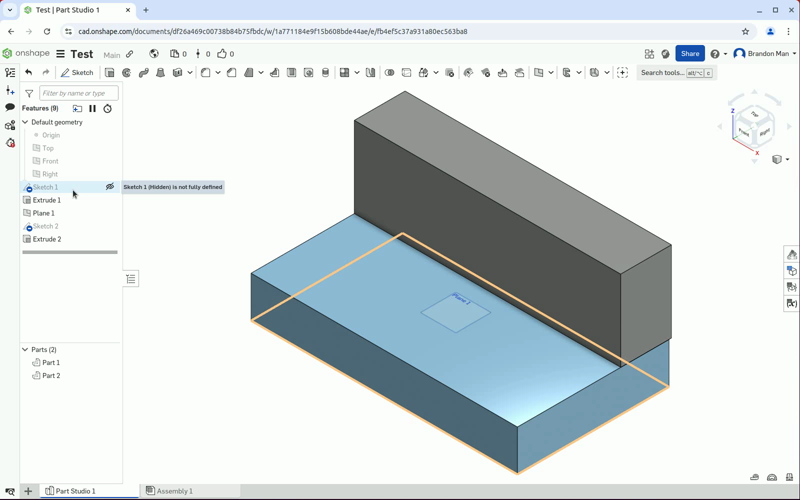
click(73, 189)